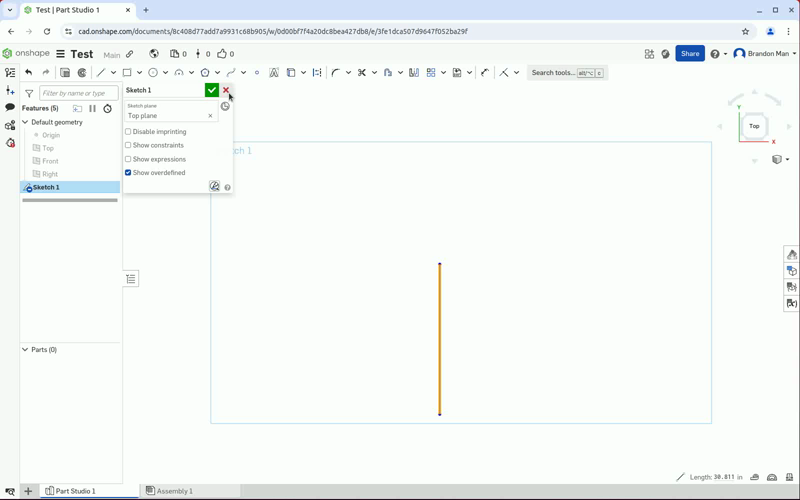
key(shift+h)
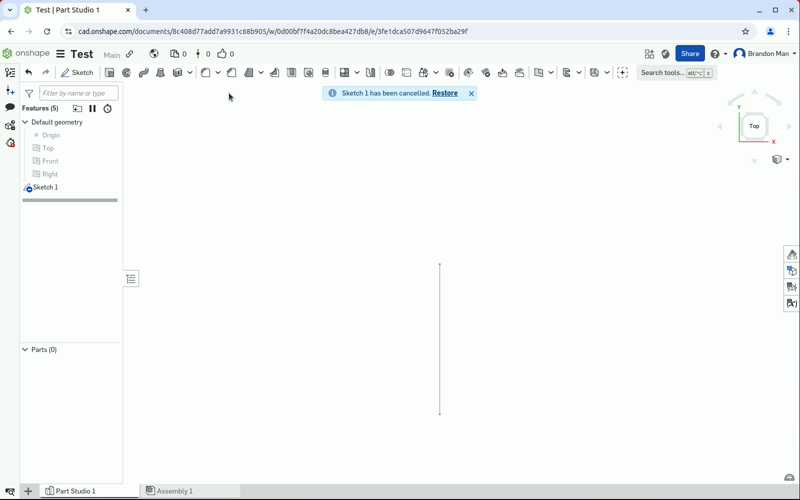
mouse_move(73, 352)
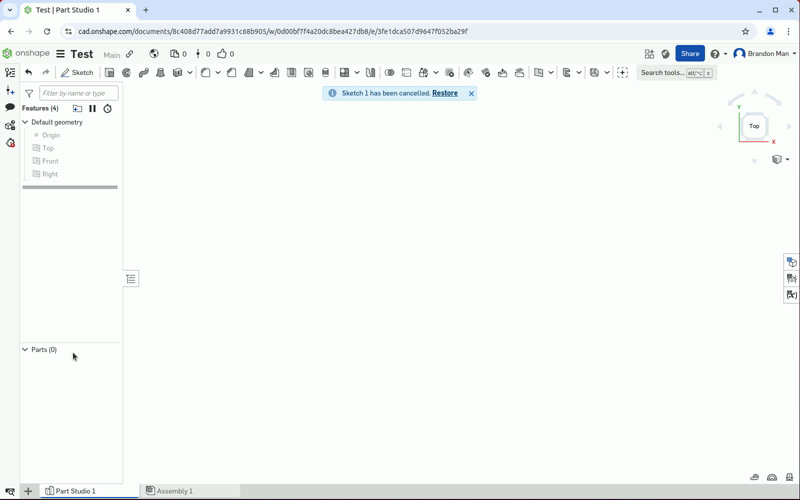
key(y)
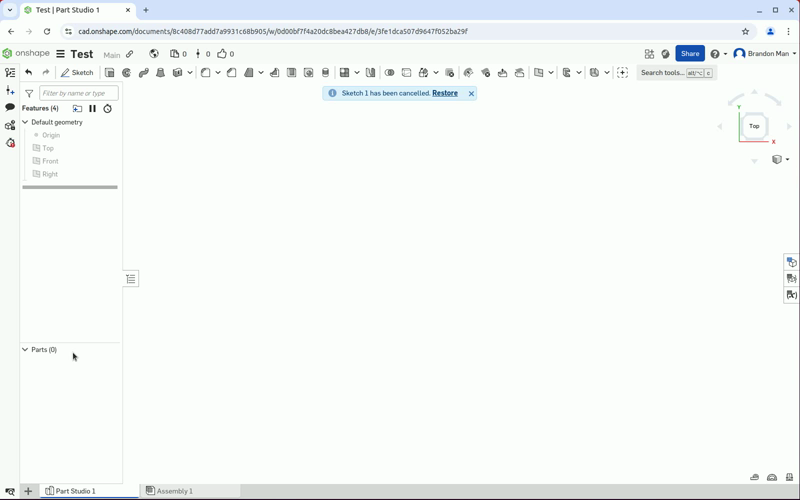
key(shift+p)
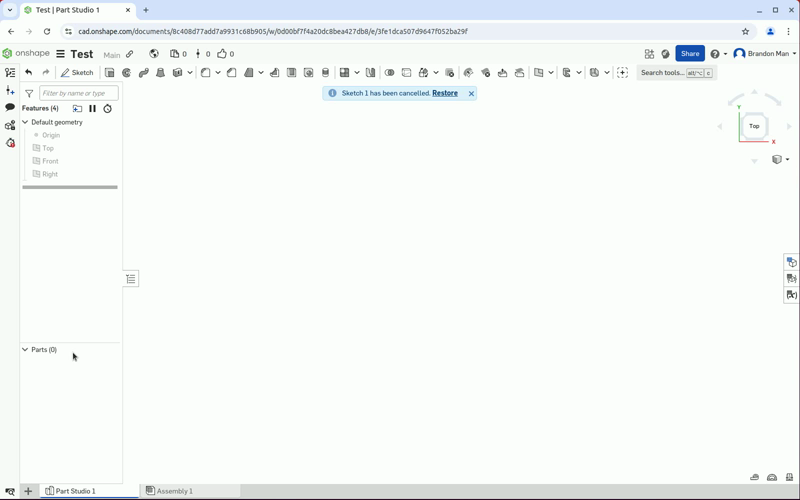
key(space)
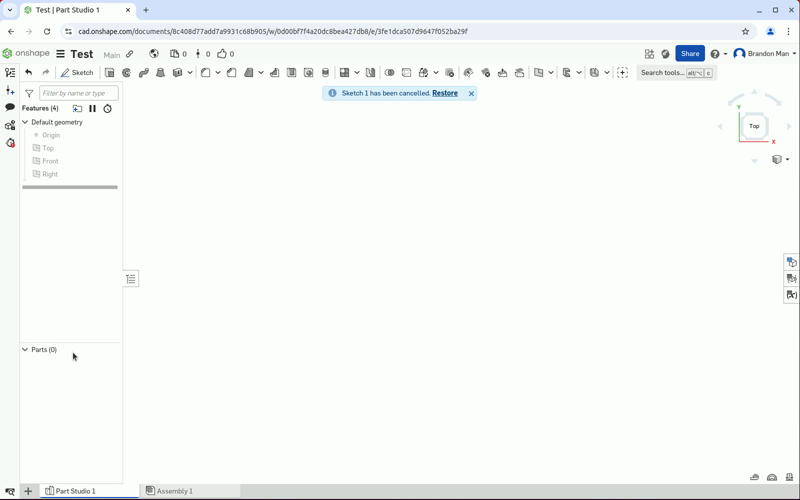
key_down(shift)
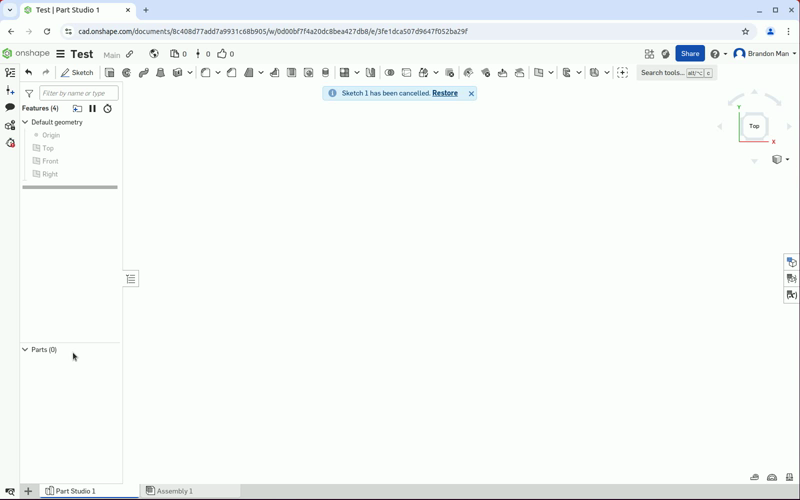
key(up)
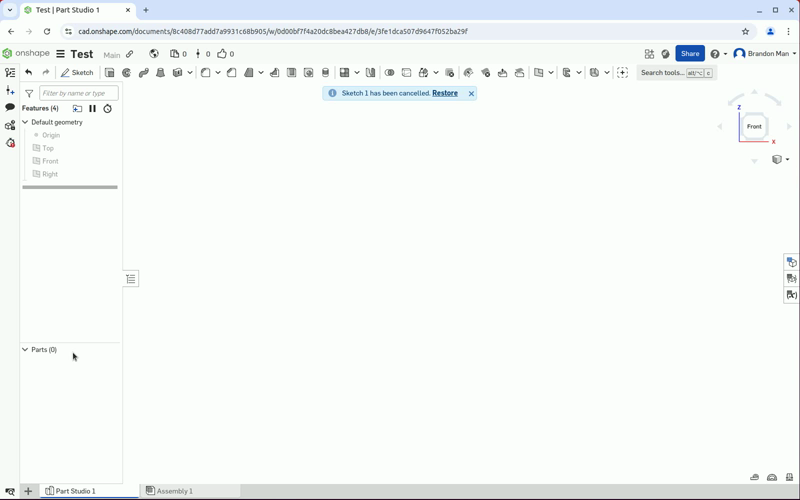
key_up(shift)
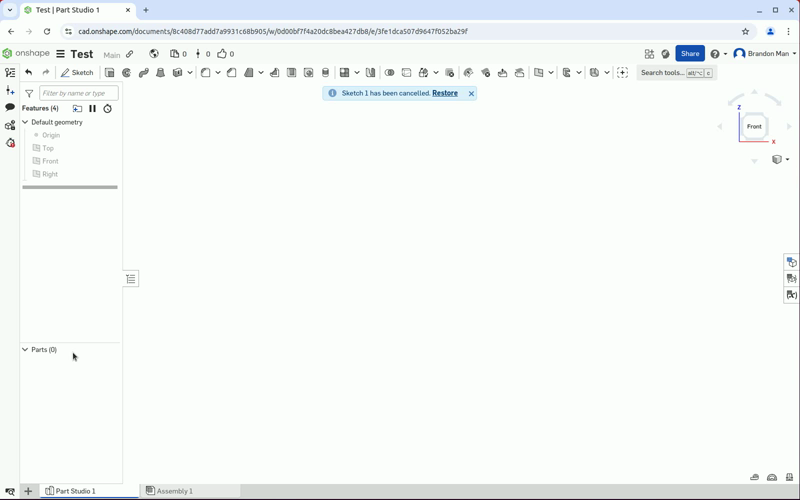
key(space)
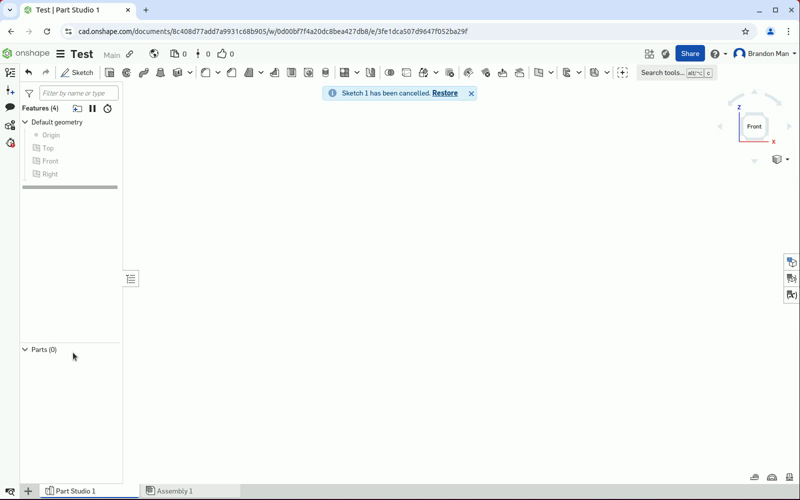
key_down(shift)
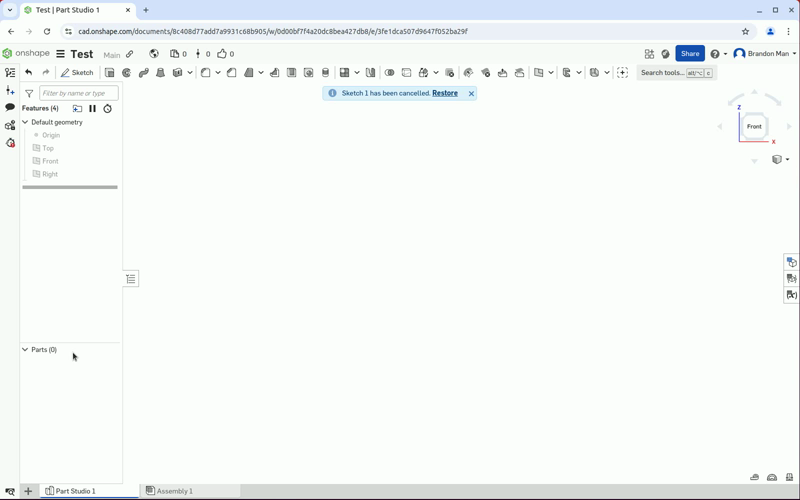
key(left)
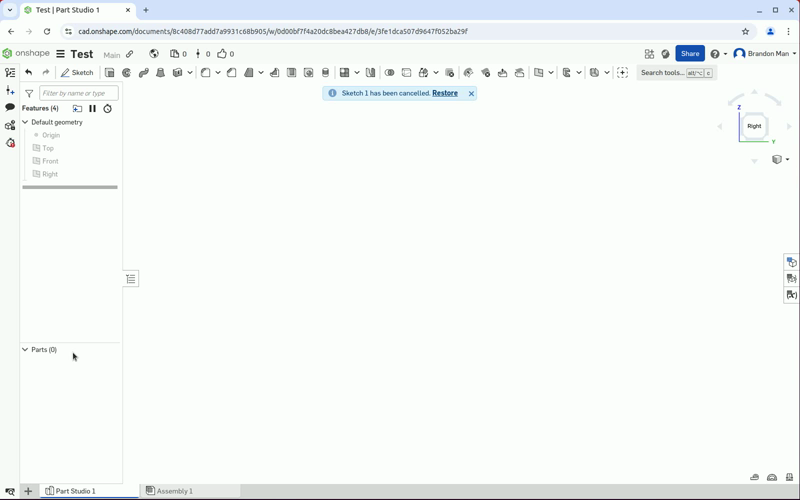
key_up(shift)
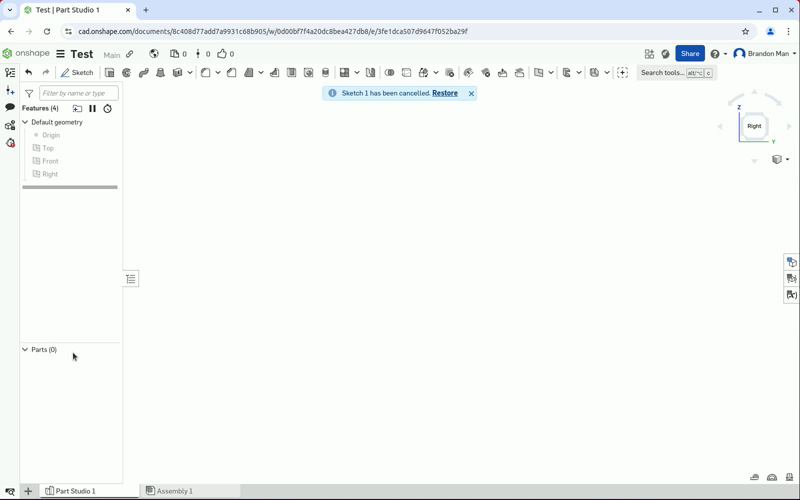
mouse_move(73, 352)
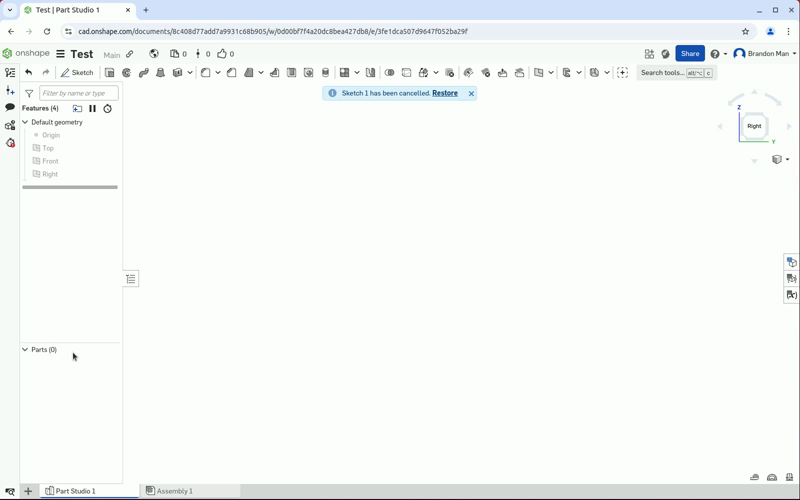
key(shift+y)
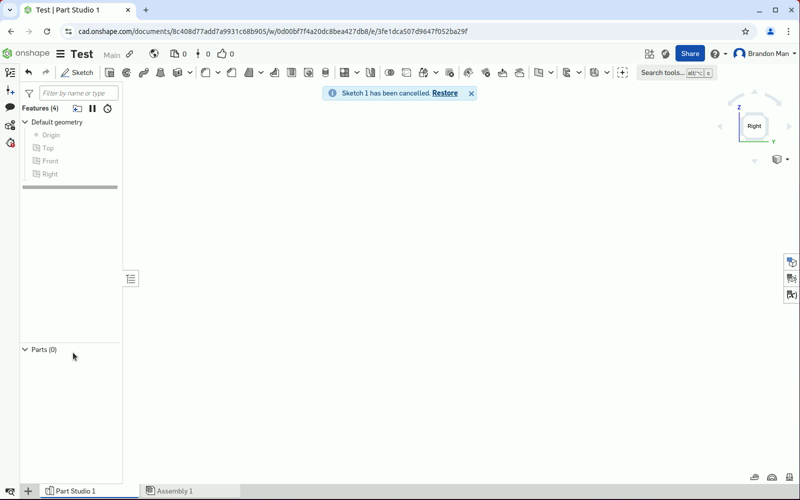
key(shift+s)
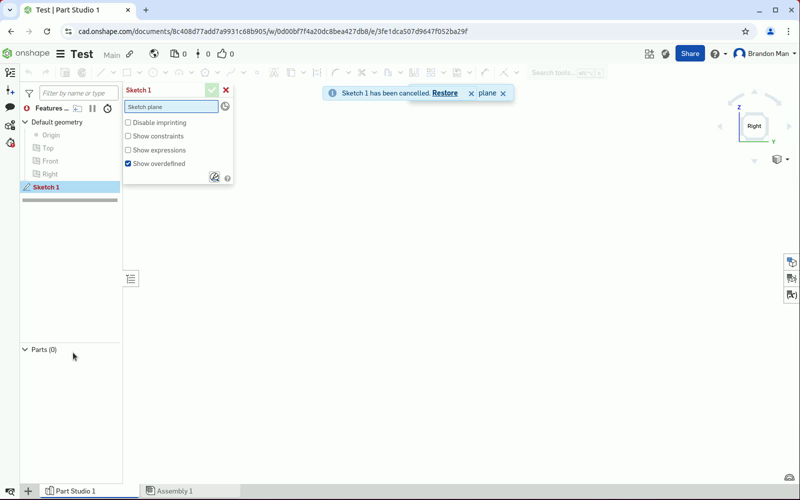
mouse_move(73, 176)
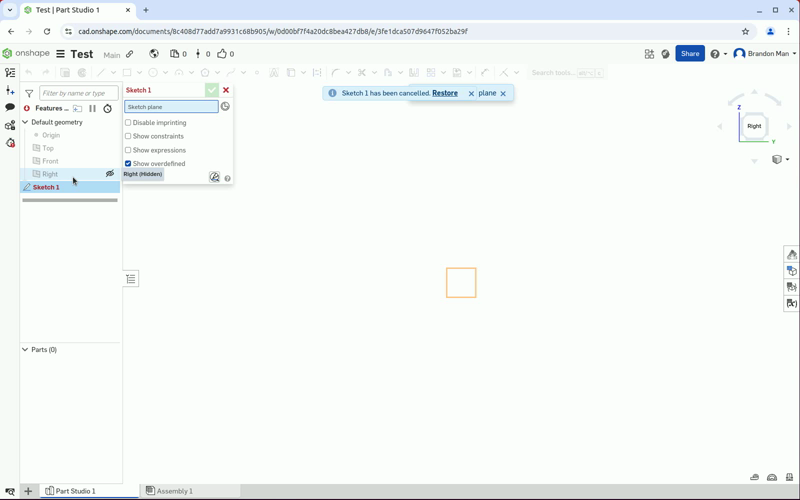
click(73, 176)
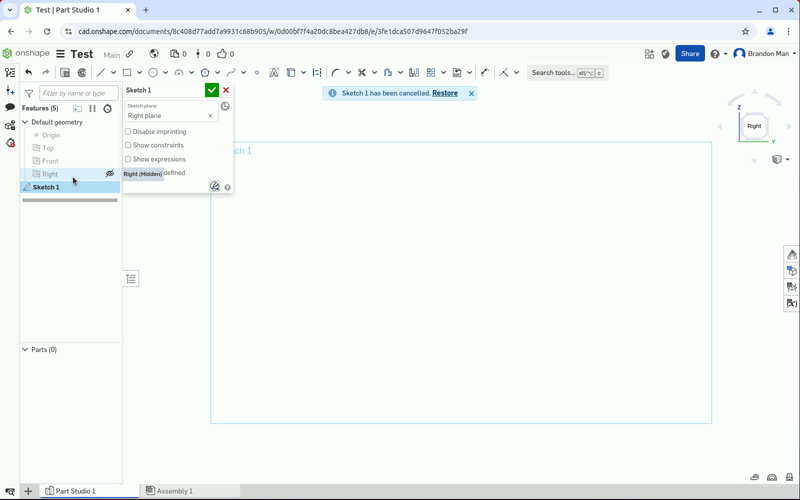
mouse_move(73, 352)
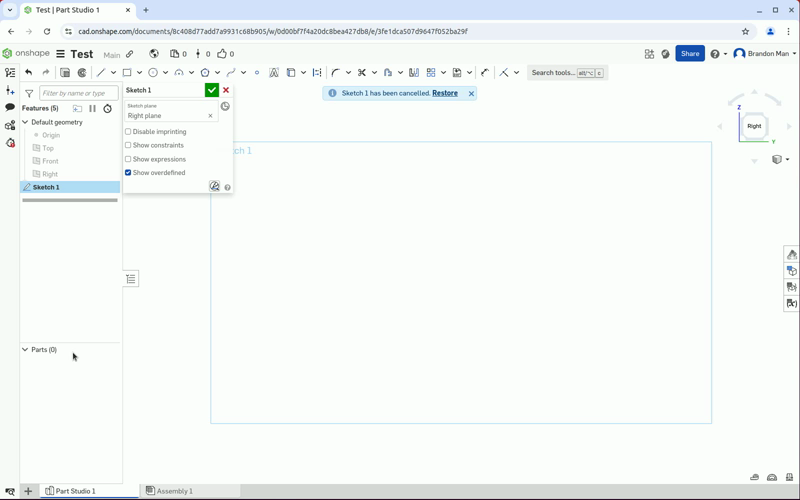
key(y)
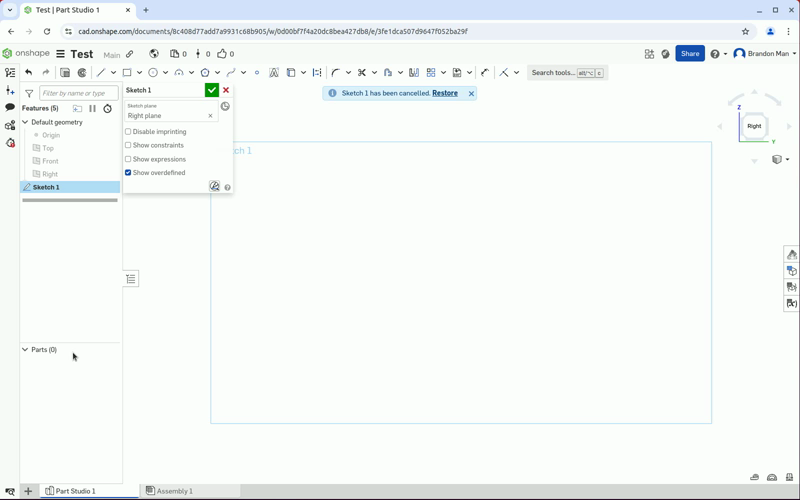
key(l)
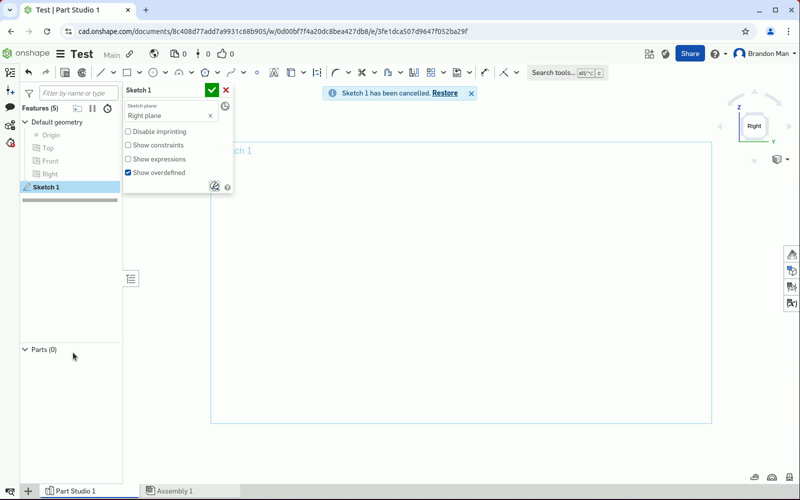
key_down(shift)
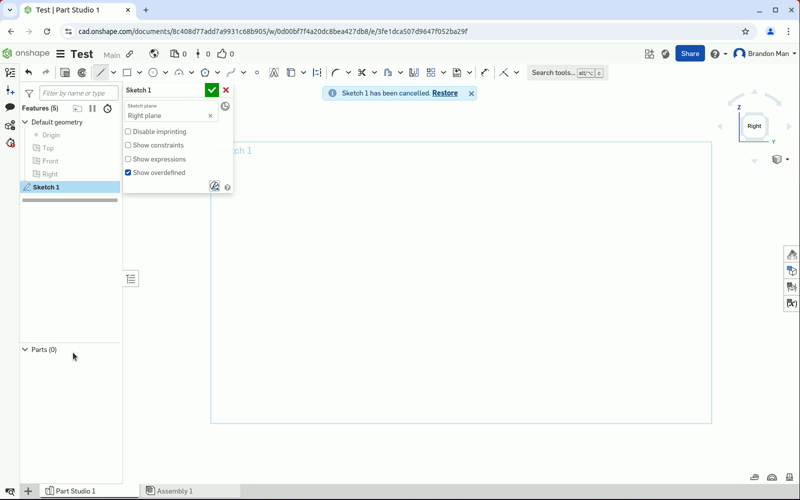
mouse_move(460, 282)
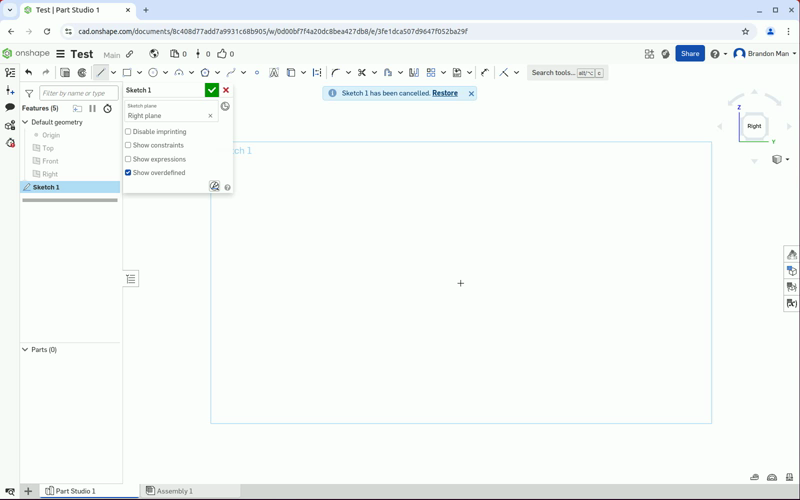
click(460, 282)
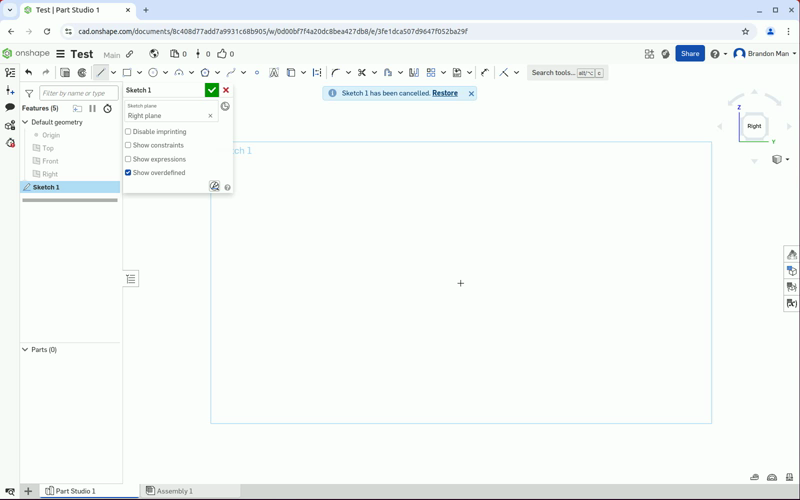
key_up(shift)
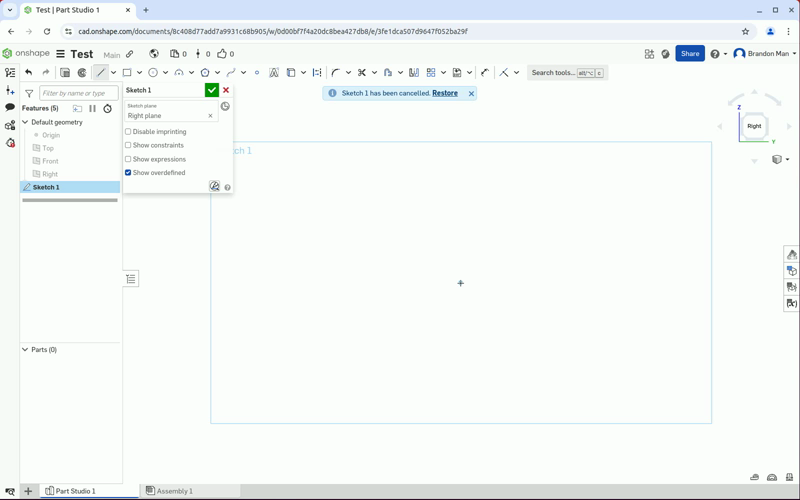
key_down(shift)
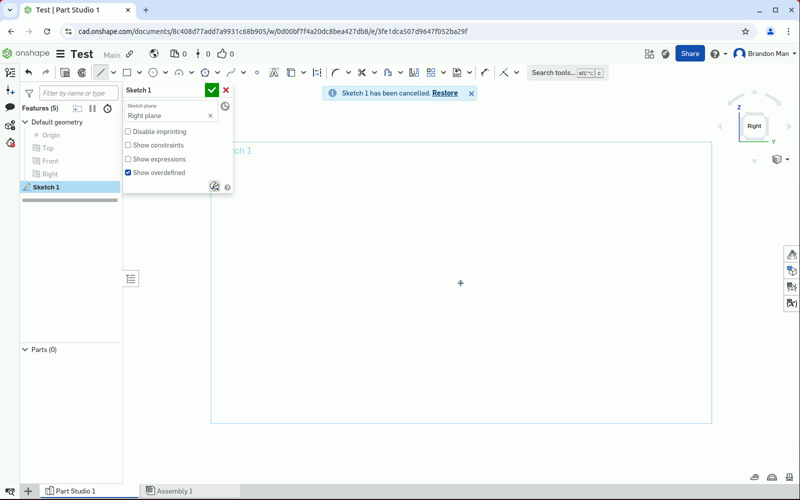
mouse_move(573, 282)
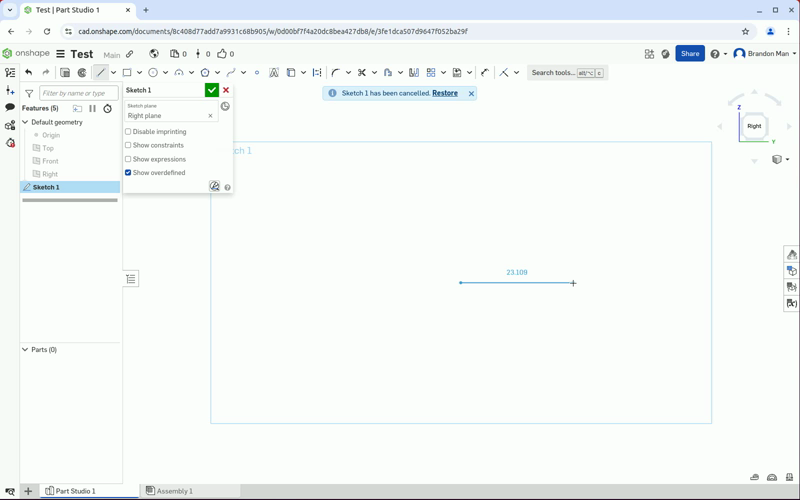
click(573, 282)
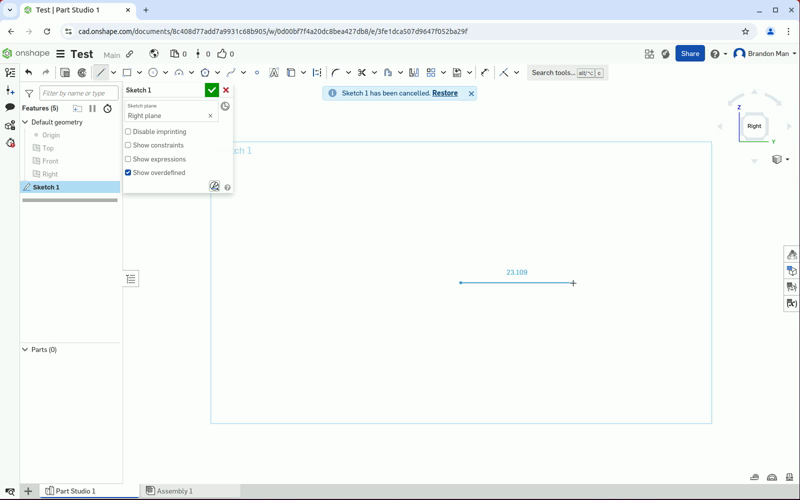
key_up(shift)
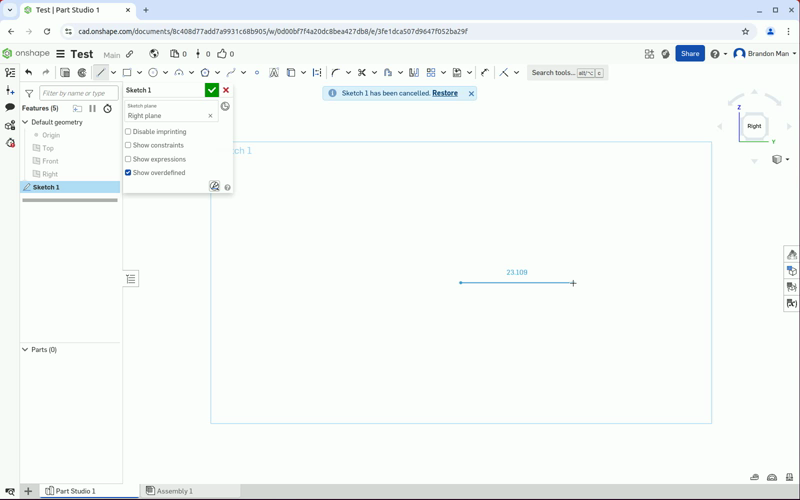
key_down(shift)
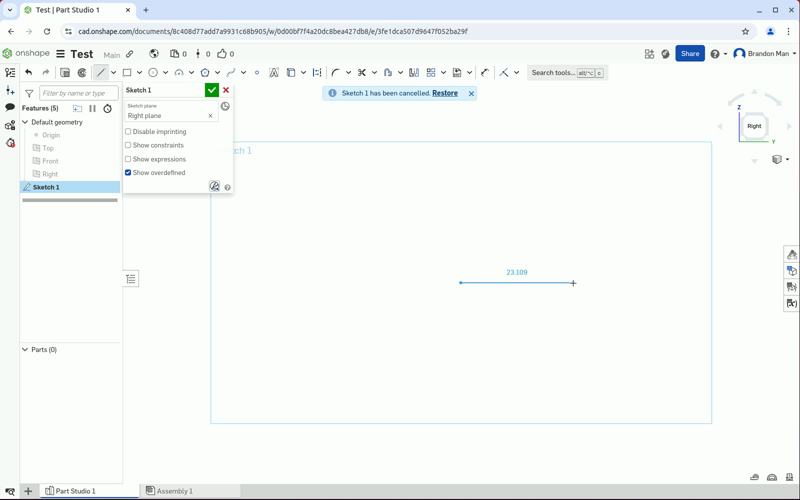
mouse_move(589, 282)
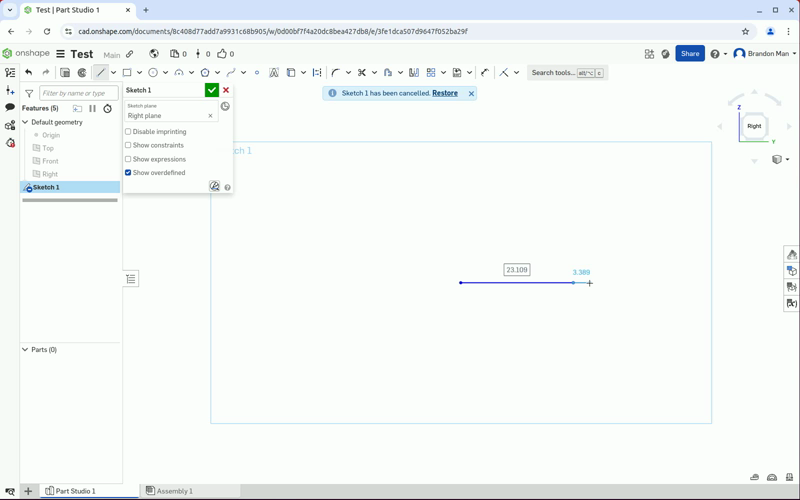
mouse_move(573, 241)
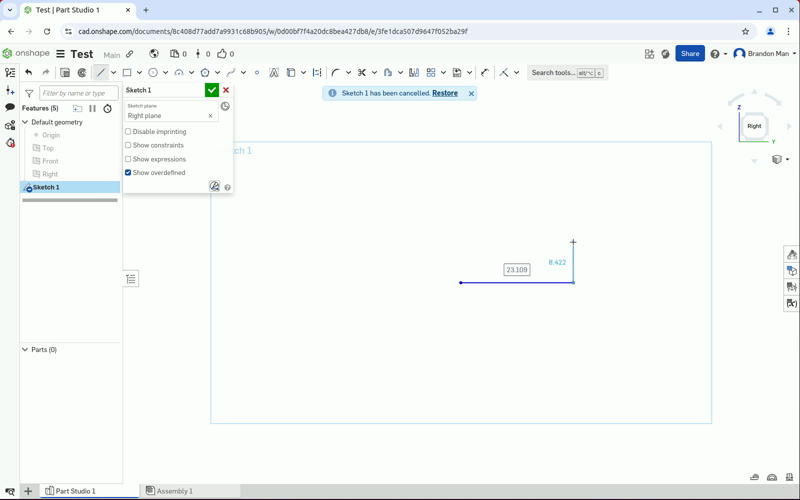
click(573, 241)
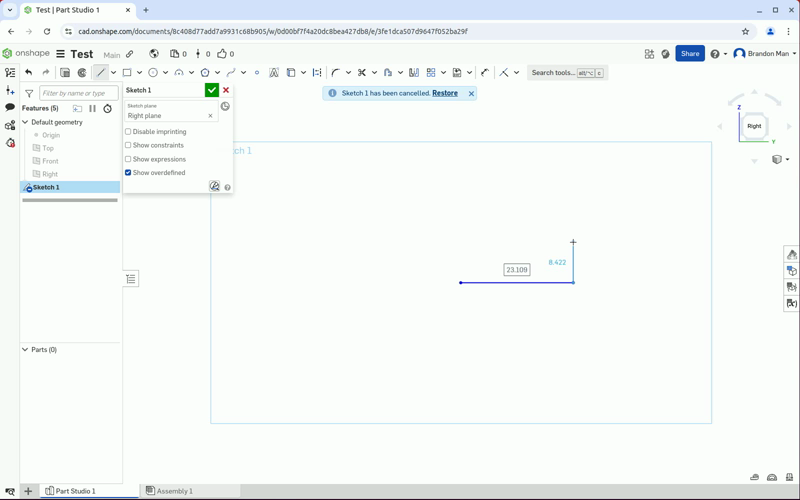
key_up(shift)
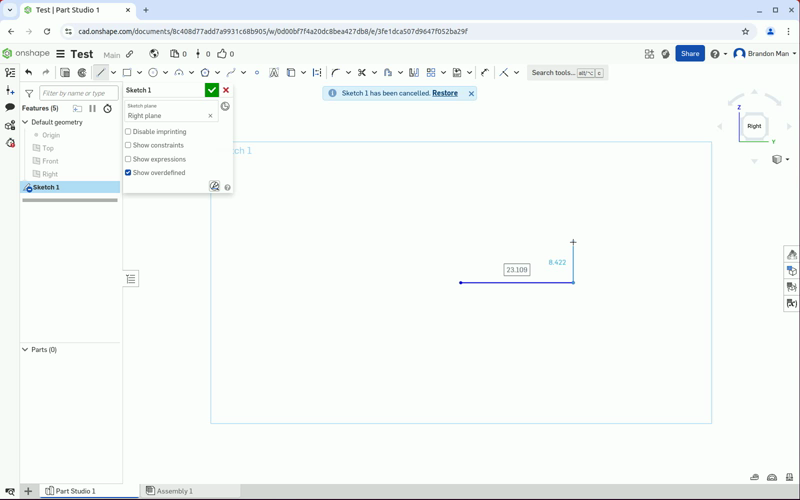
key_down(shift)
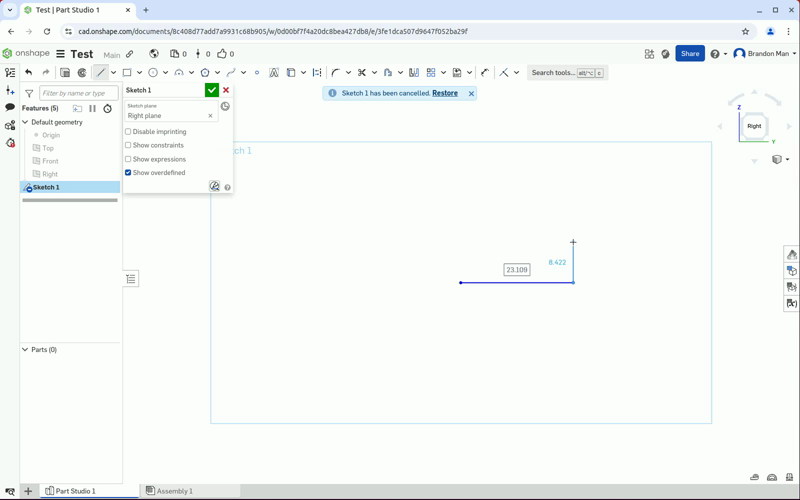
mouse_move(460, 241)
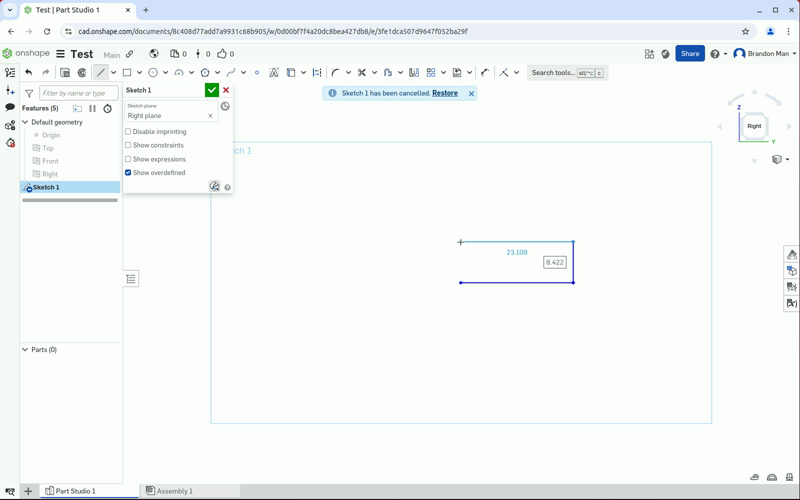
click(460, 241)
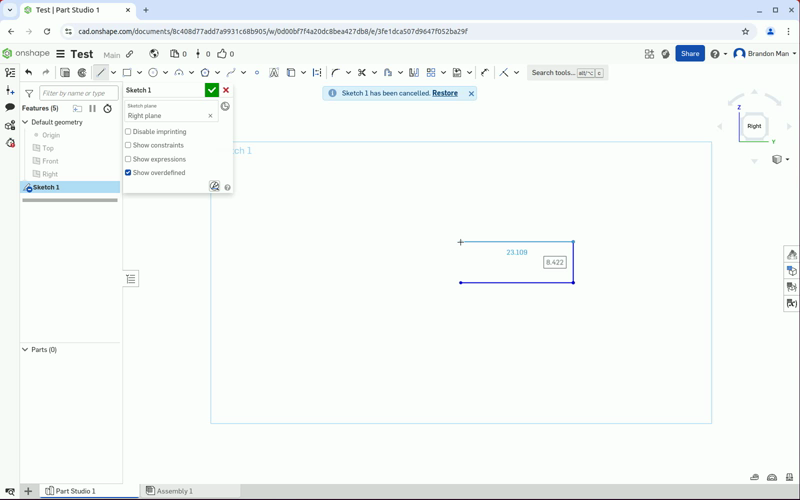
key_up(shift)
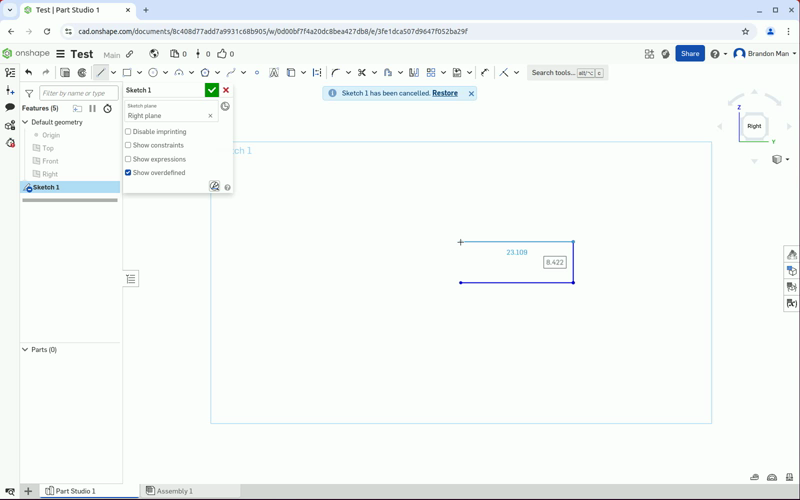
mouse_move(490, 241)
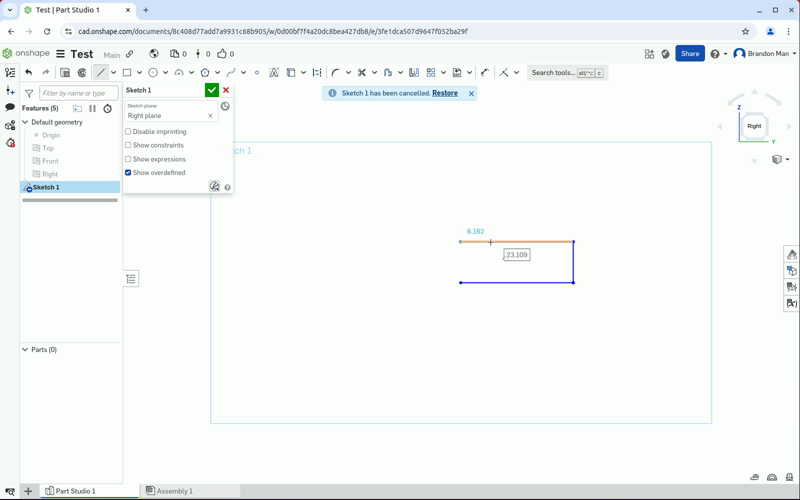
key_down(shift)
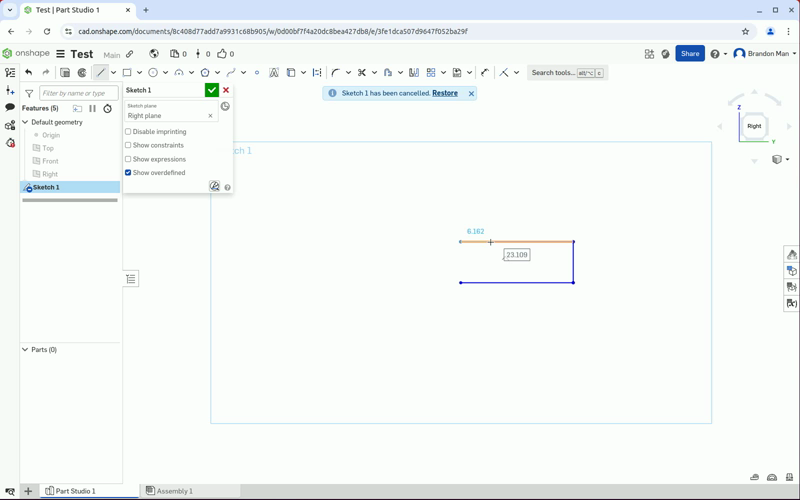
mouse_move(460, 282)
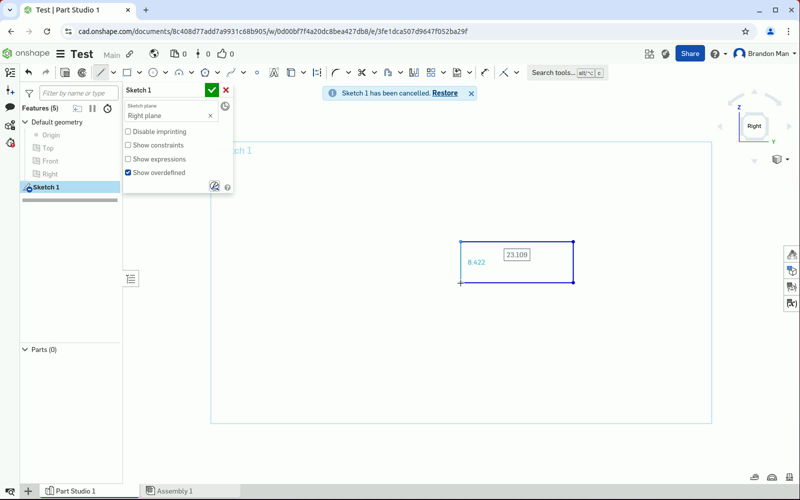
key_up(shift)
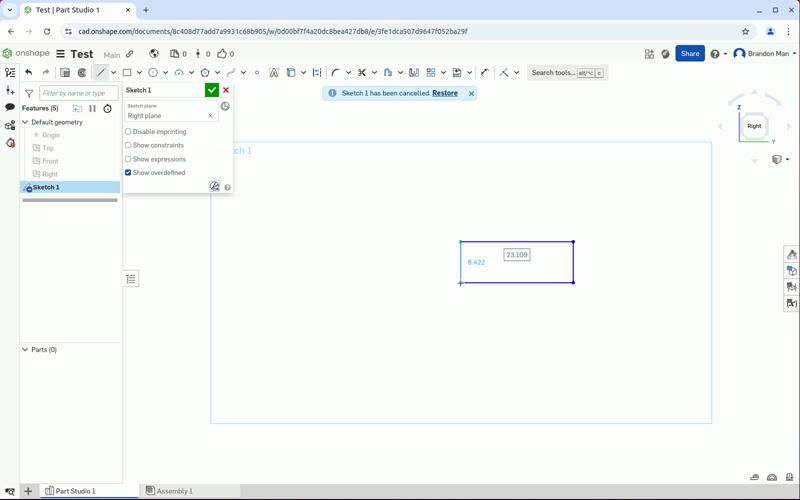
click(460, 282)
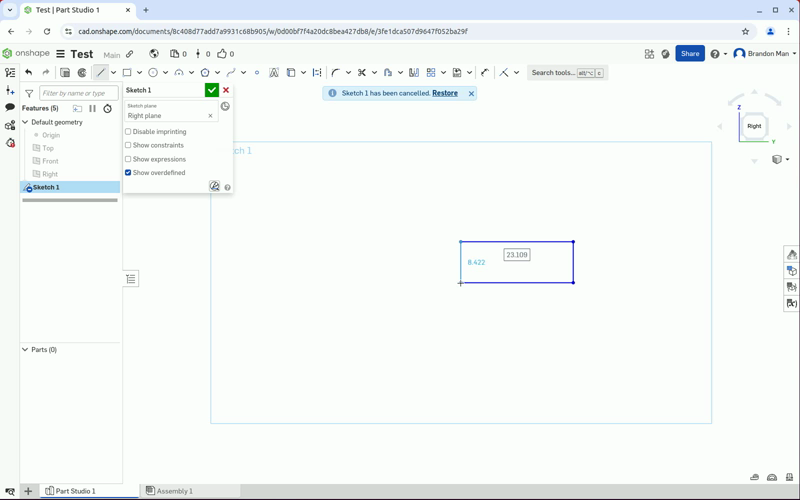
key(esc)
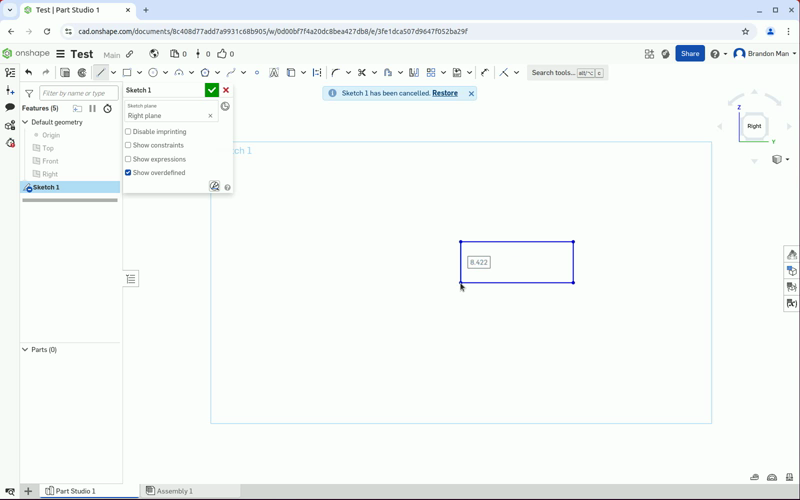
mouse_move(561, 248)
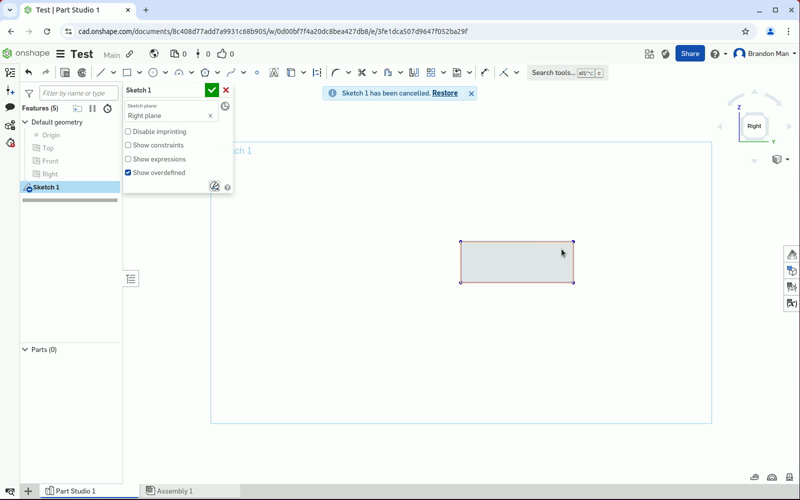
click(561, 248)
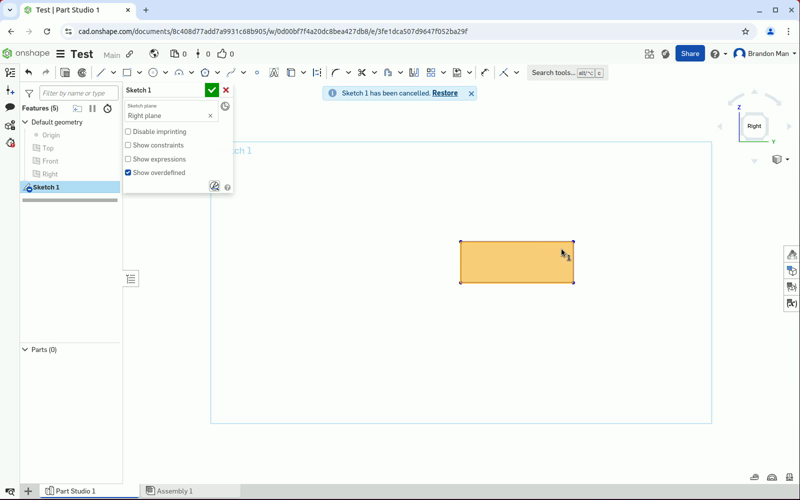
mouse_move(73, 352)
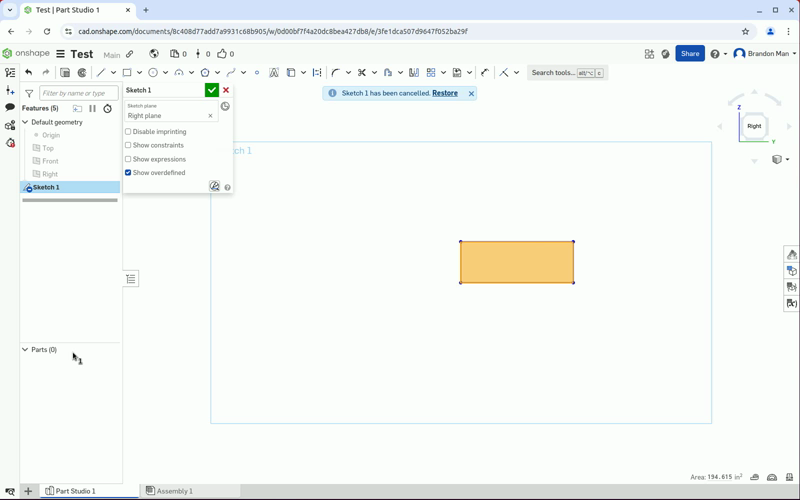
key(shift+y)
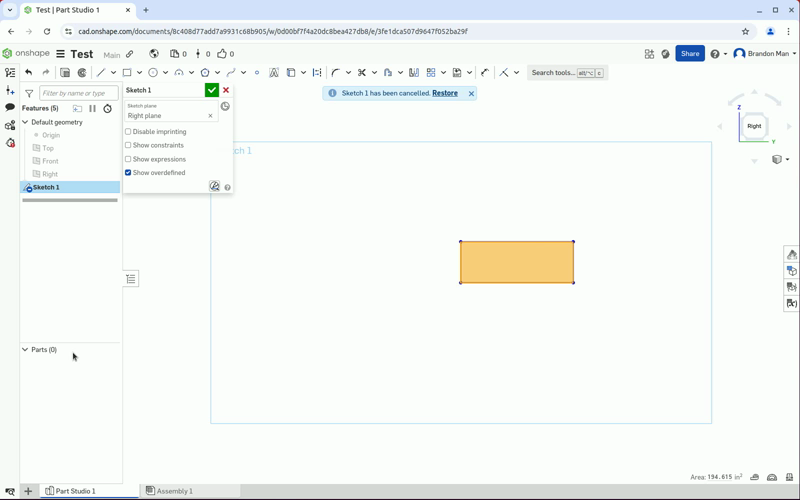
key(shift+e)
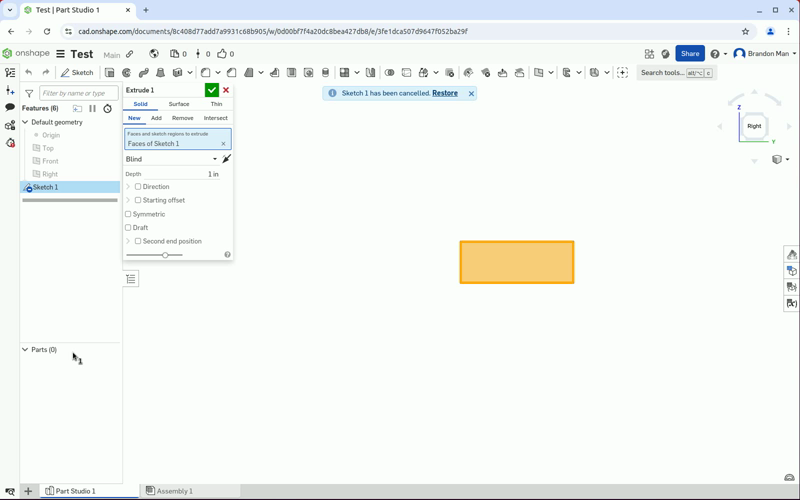
mouse_move(143, 106)
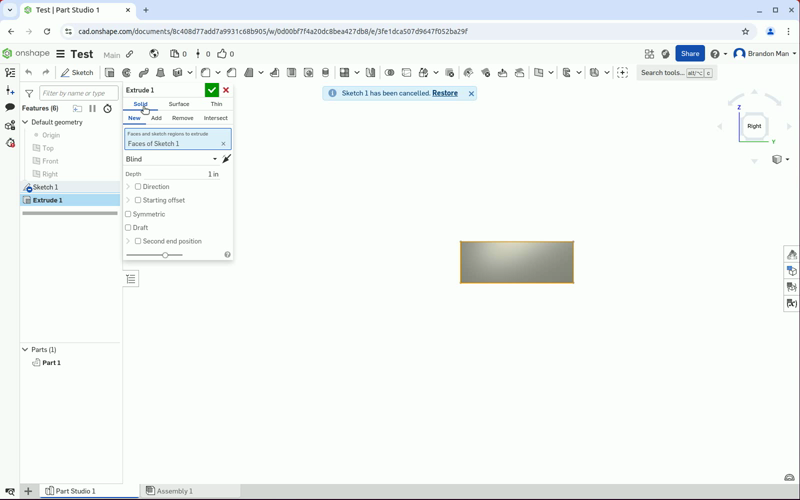
click(143, 106)
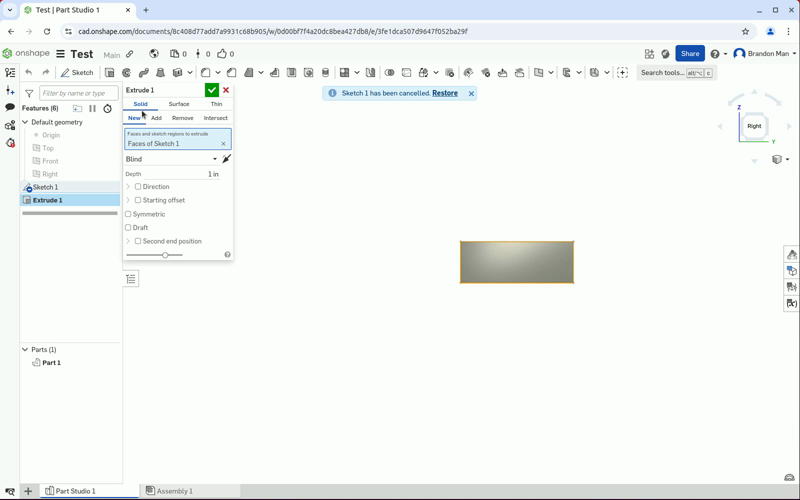
mouse_move(137, 120)
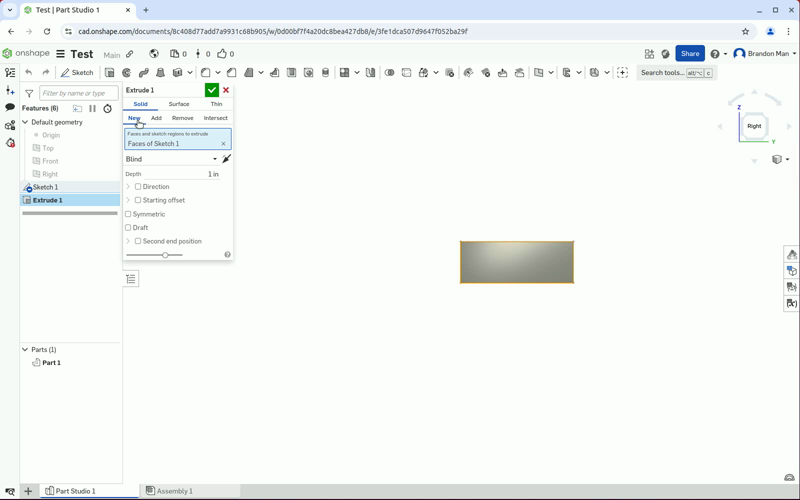
click(137, 120)
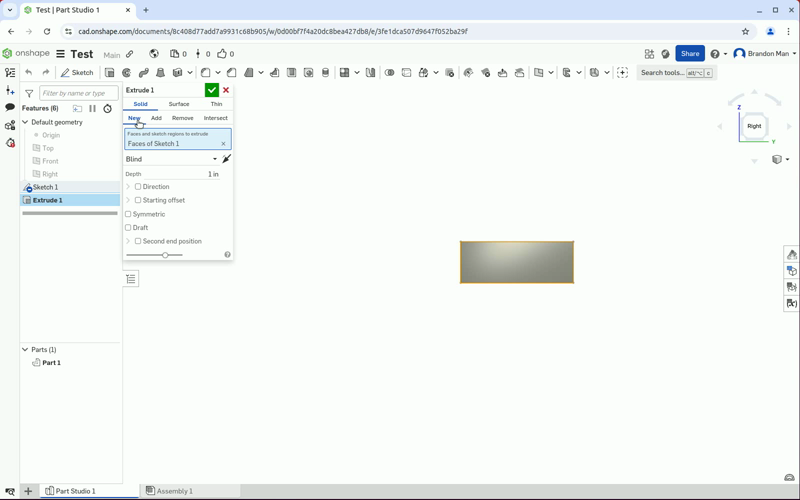
key(tab, 4)
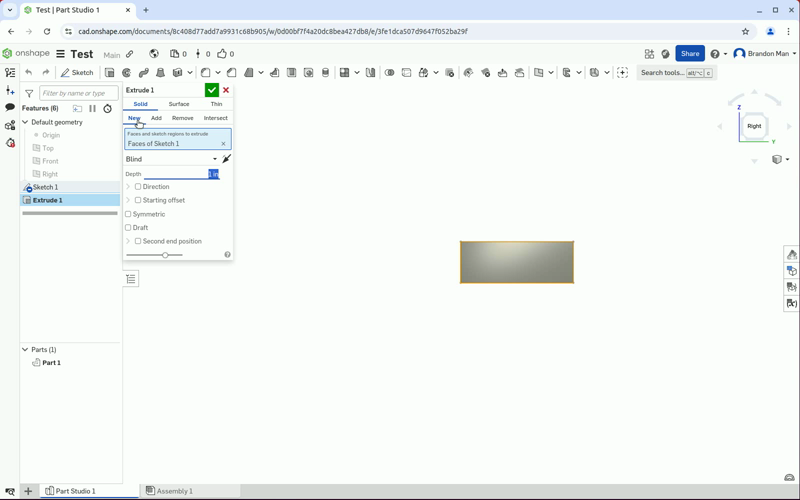
text(8.184)
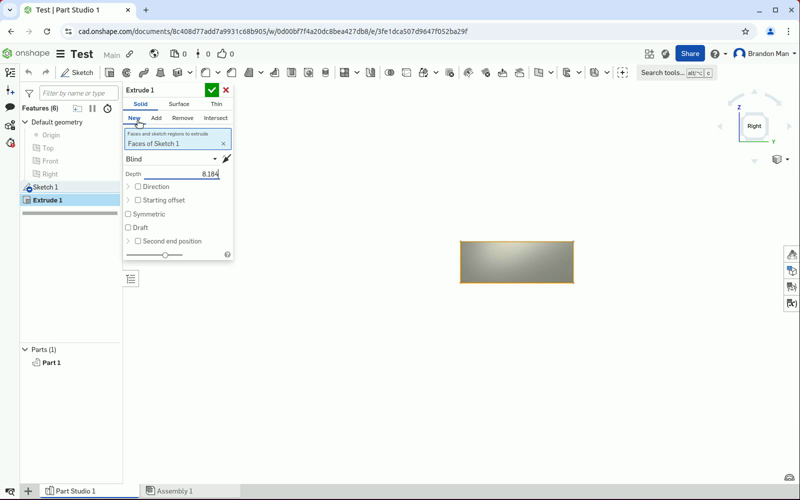
key(enter)
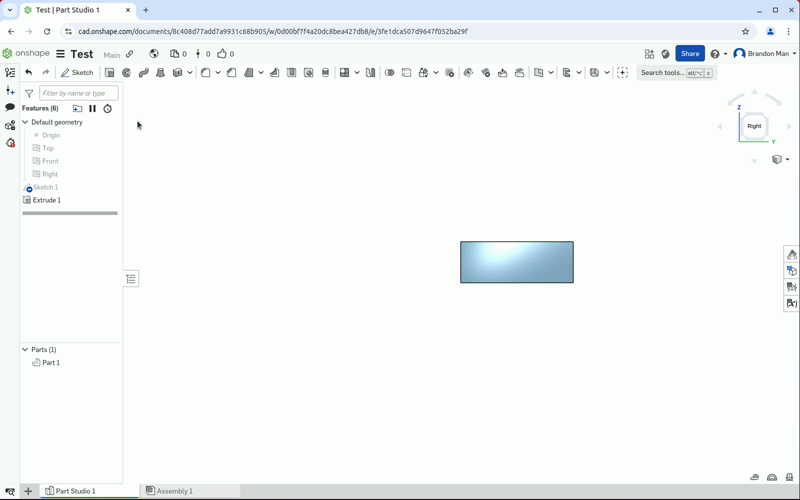
key(shift+h)
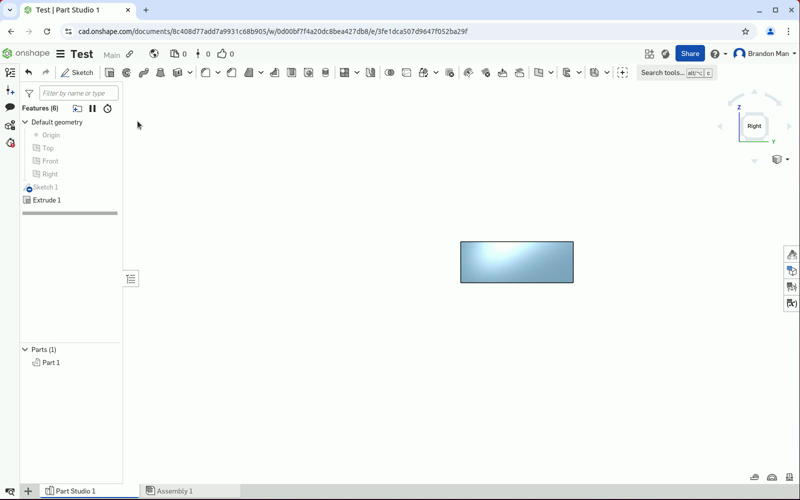
key(shift+h)
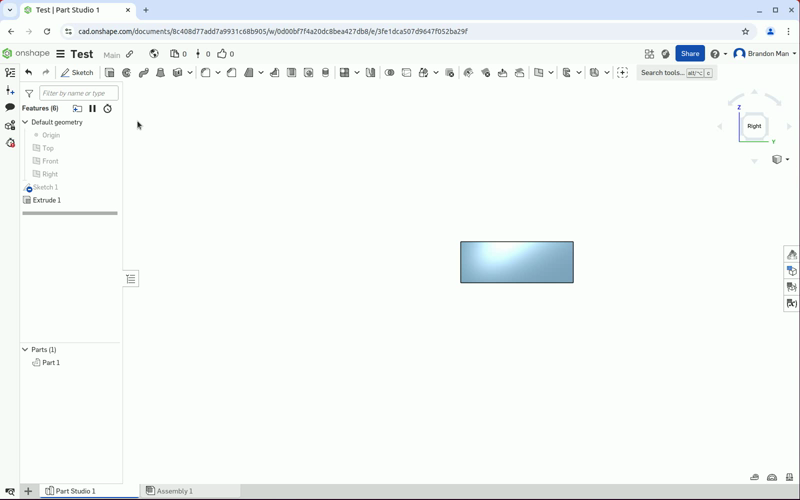
mouse_move(73, 189)
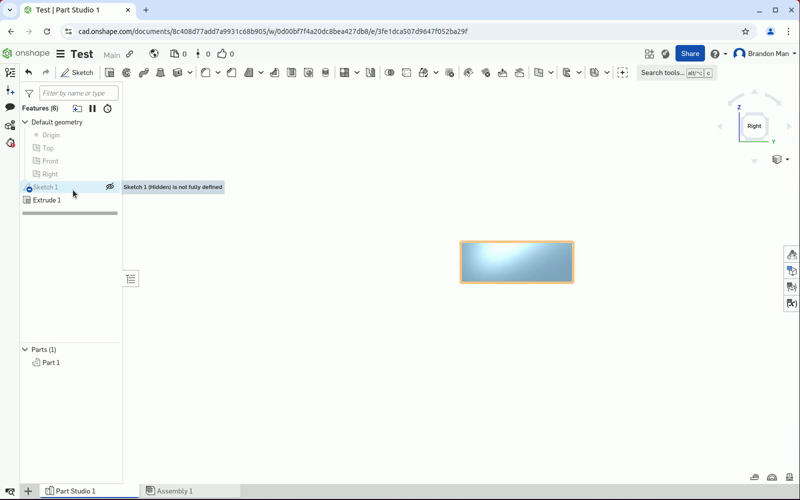
click(73, 189)
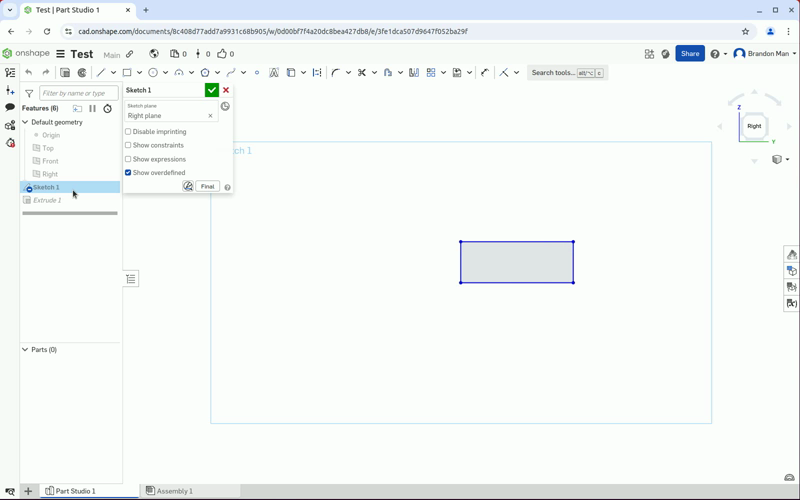
mouse_move(229, 92)
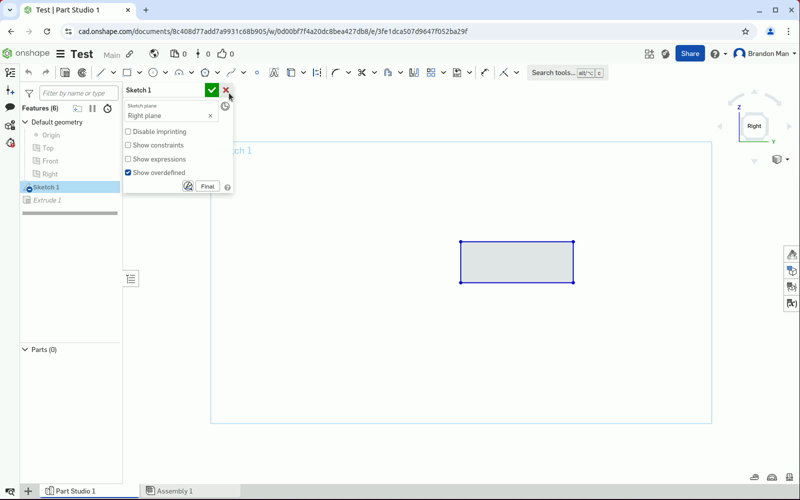
click(229, 92)
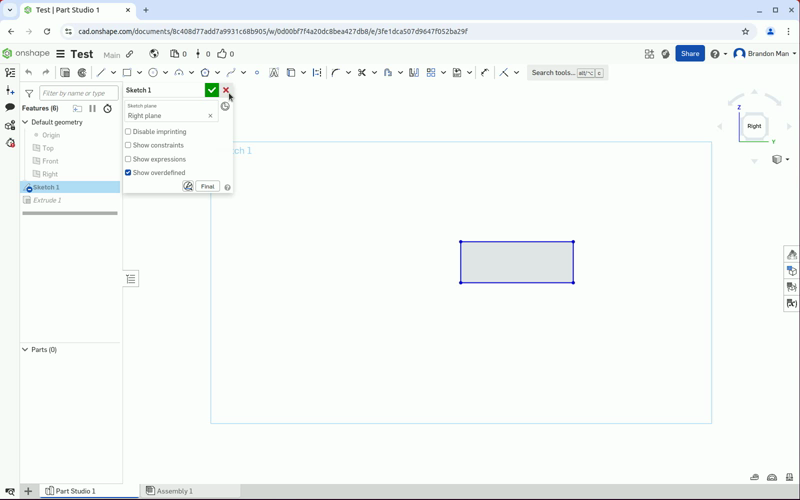
key(shift+s)
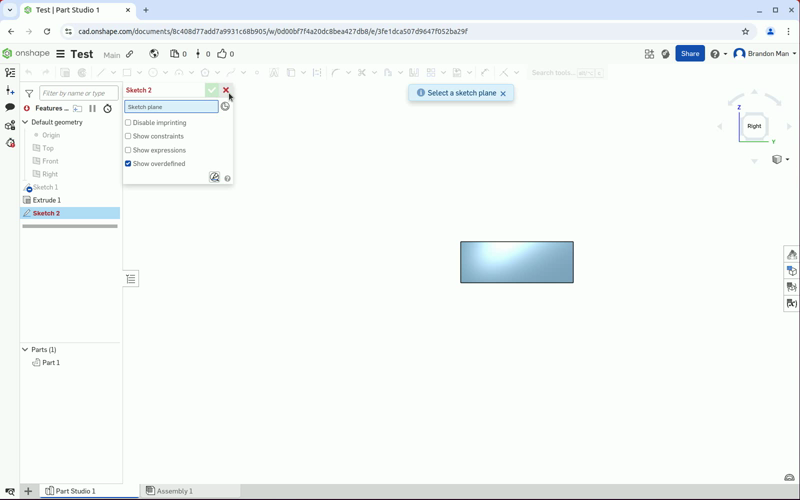
mouse_move(73, 176)
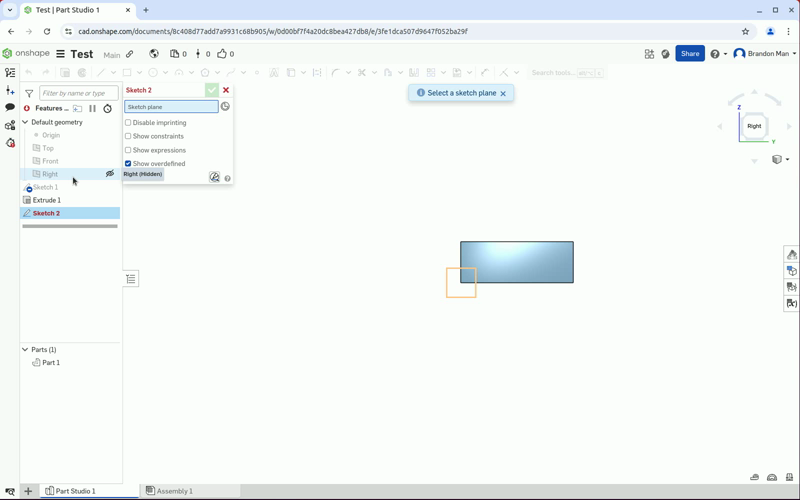
click(73, 176)
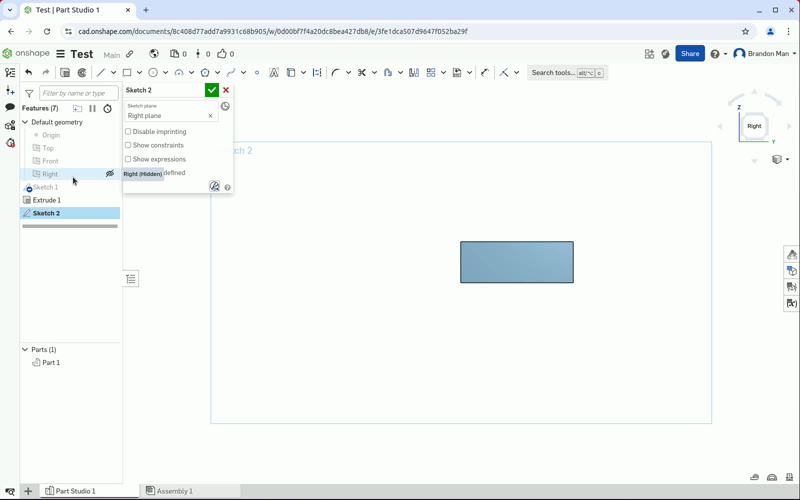
mouse_move(73, 352)
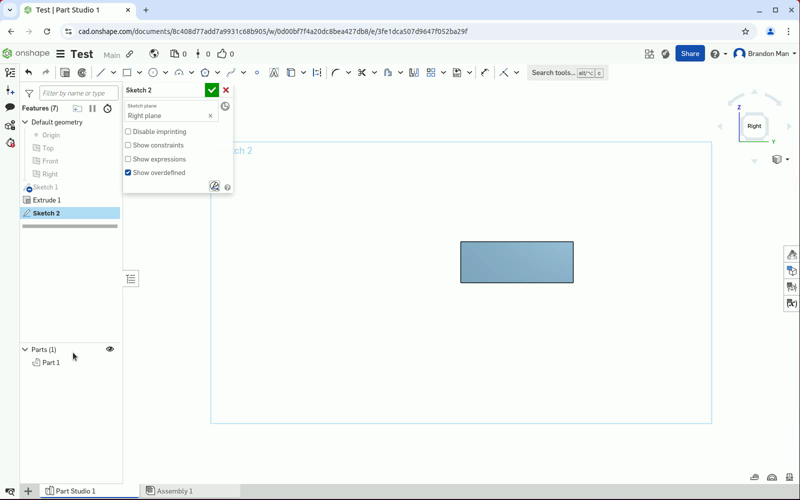
key(y)
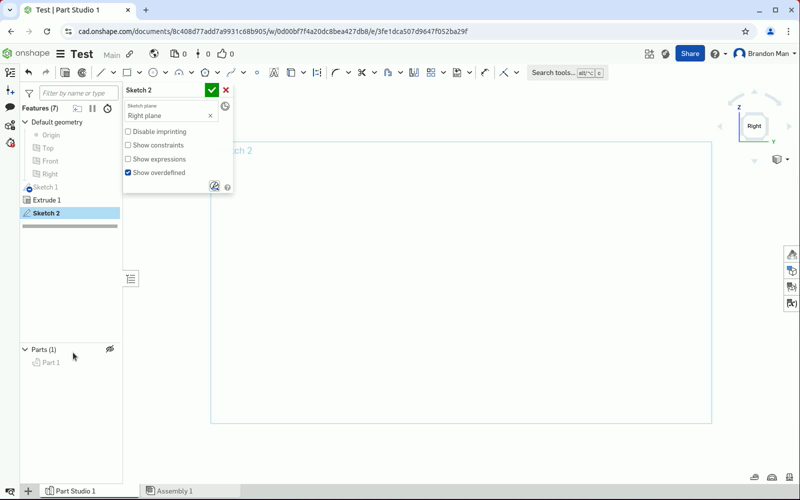
key(c)
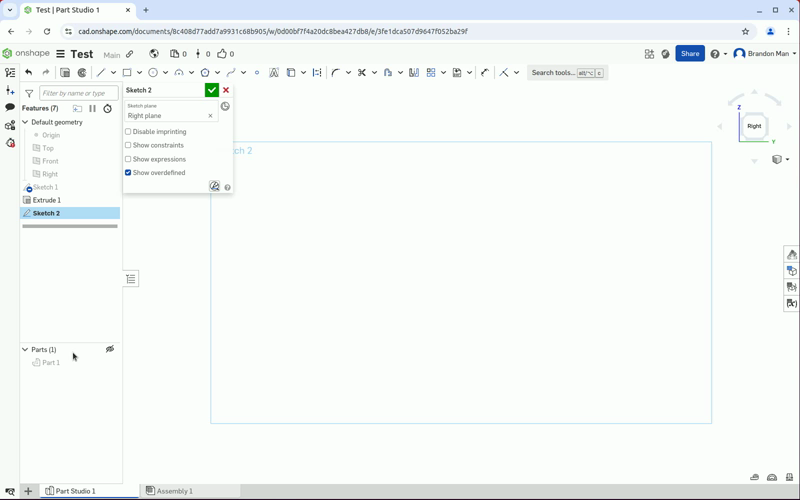
key_down(shift)
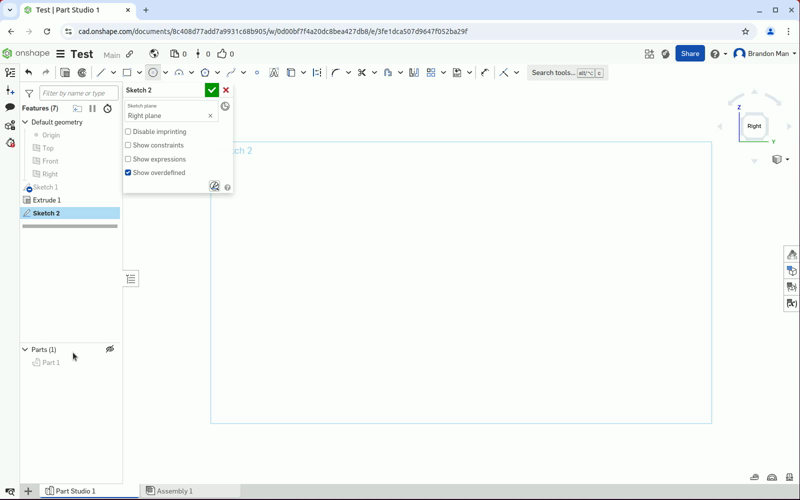
mouse_move(436, 216)
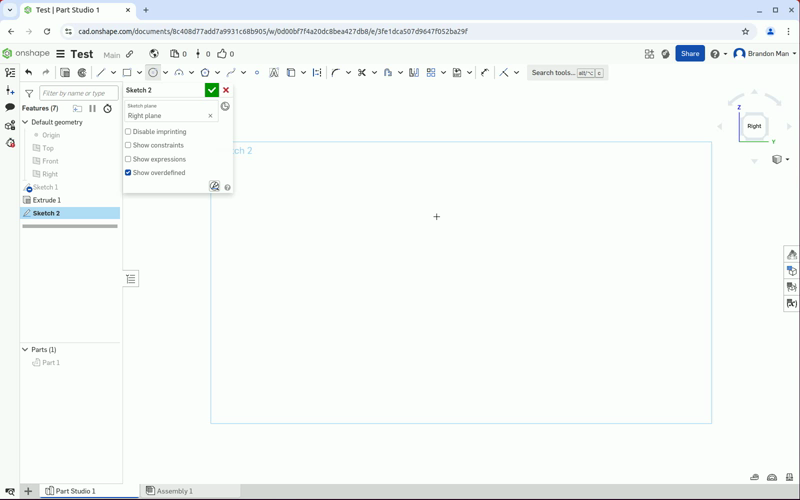
click(436, 216)
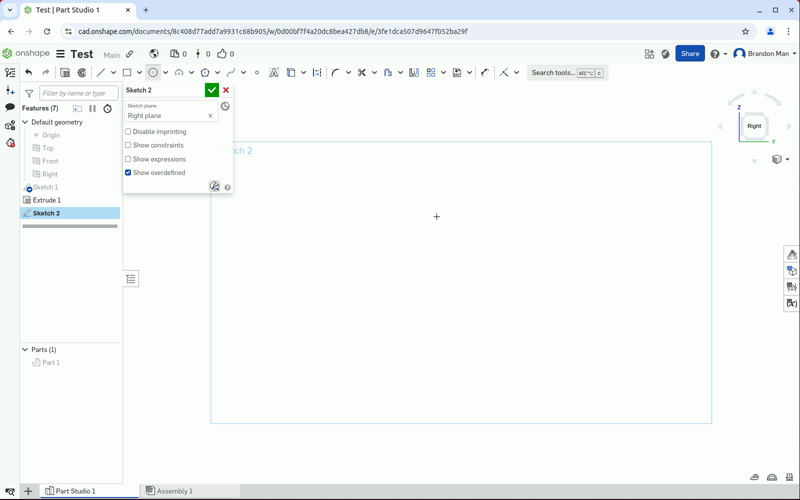
key_up(shift)
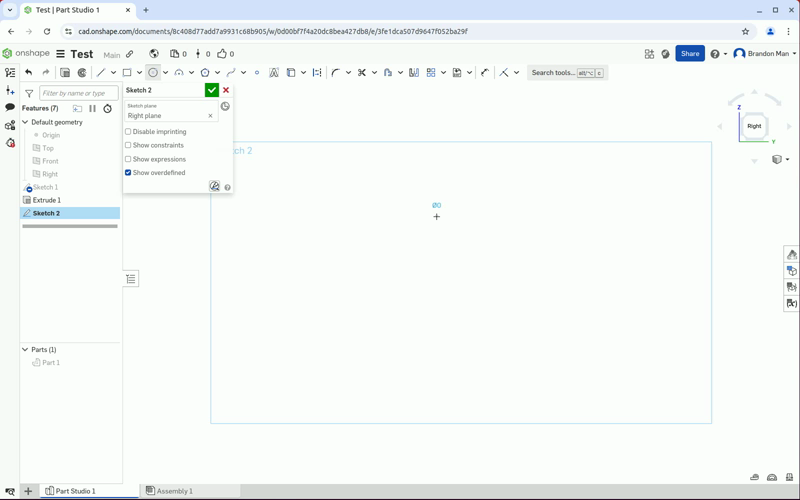
mouse_move(460, 216)
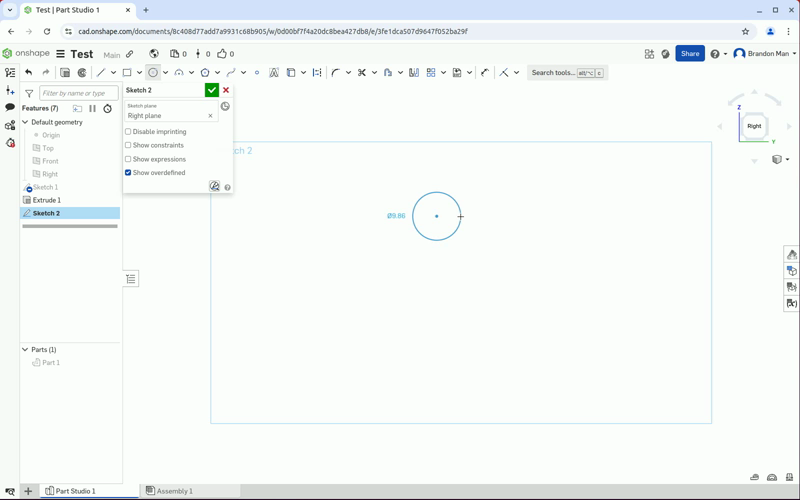
click(460, 216)
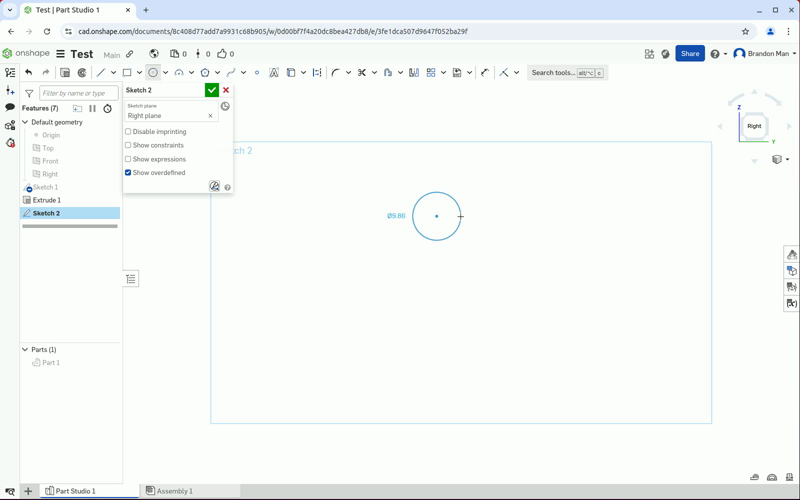
key(esc)
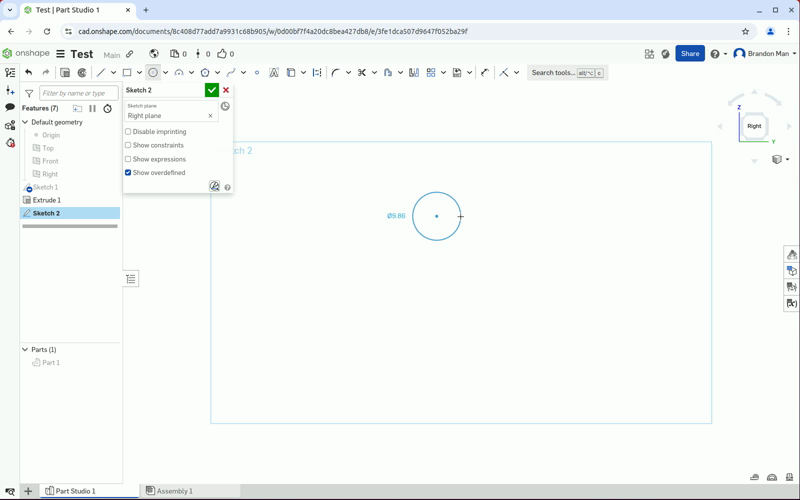
mouse_move(429, 227)
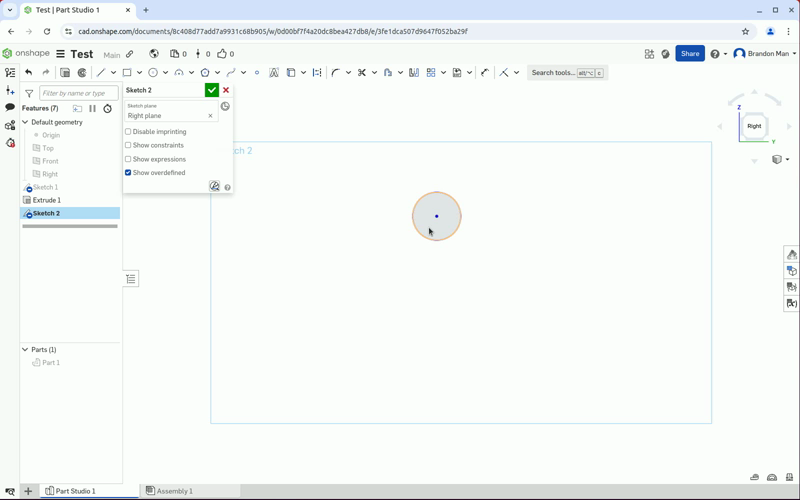
click(429, 227)
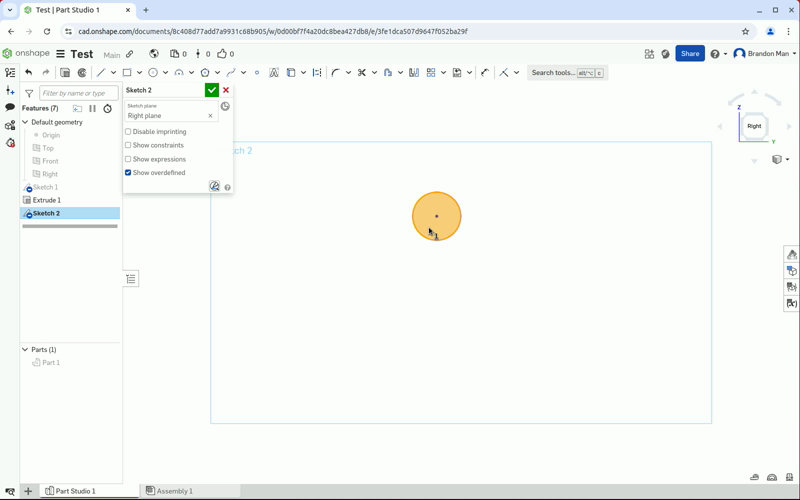
mouse_move(73, 352)
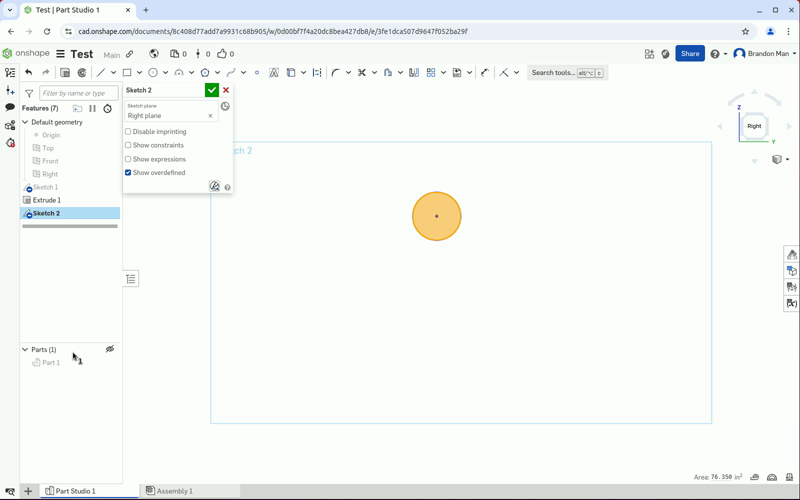
key(shift+y)
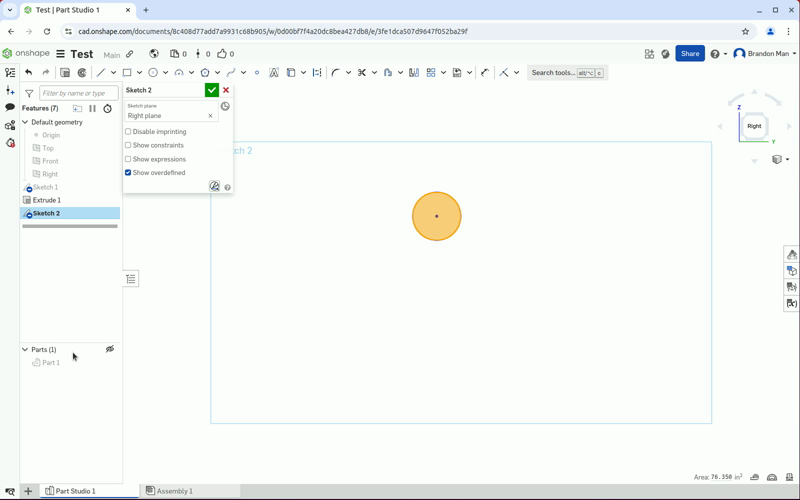
key(shift+e)
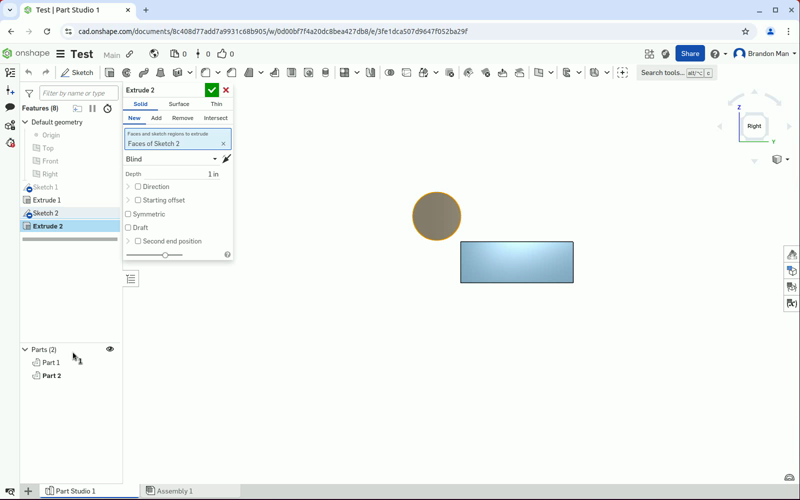
mouse_move(143, 106)
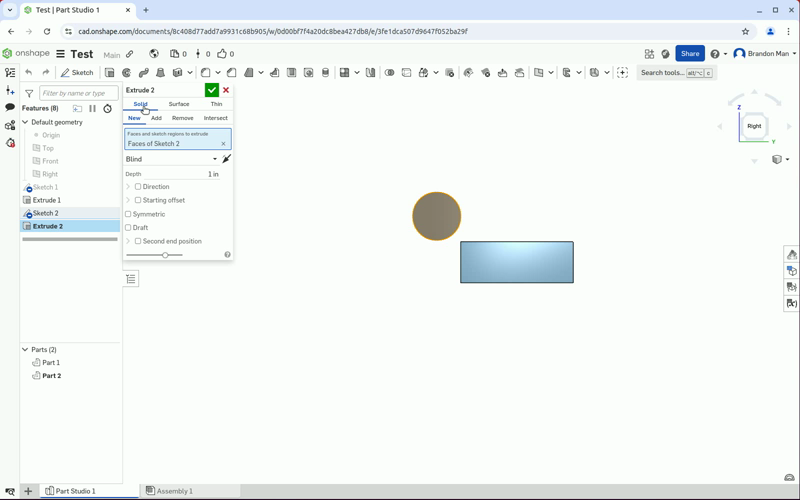
click(143, 106)
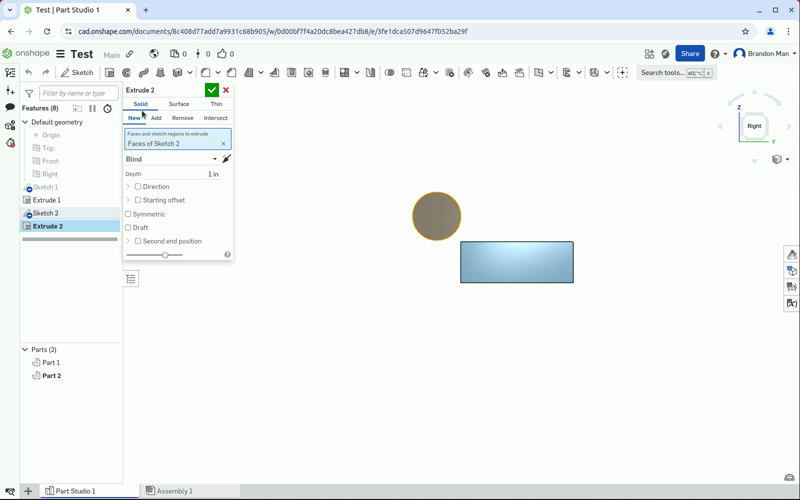
mouse_move(137, 120)
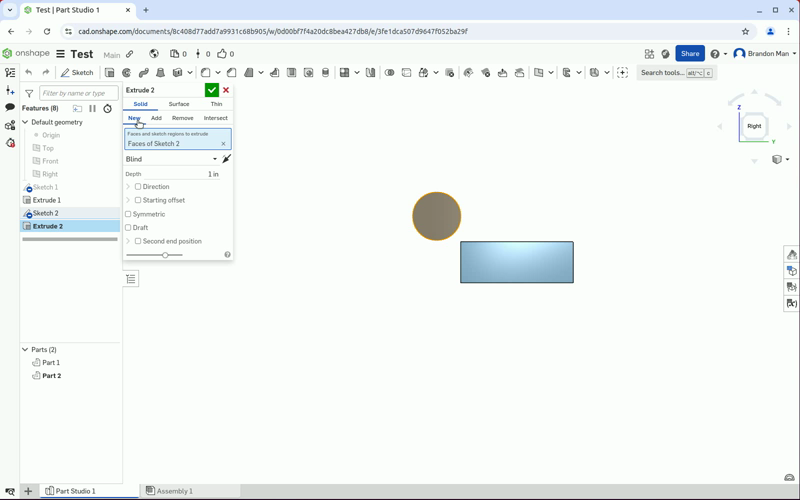
click(137, 120)
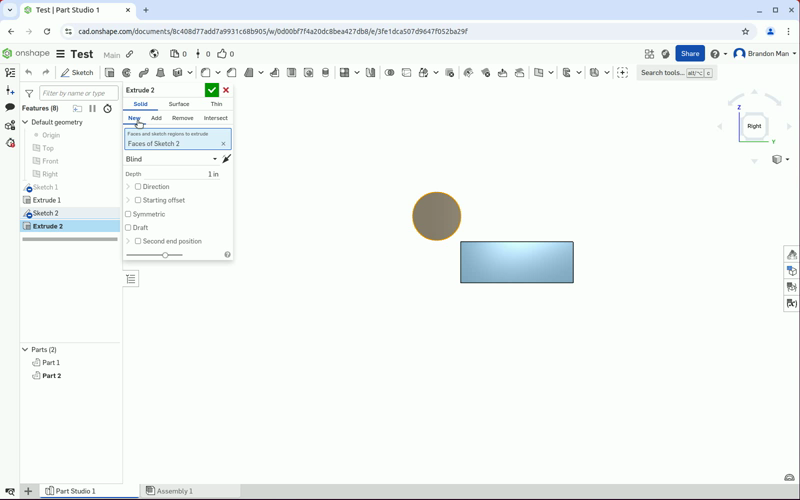
key(tab, 4)
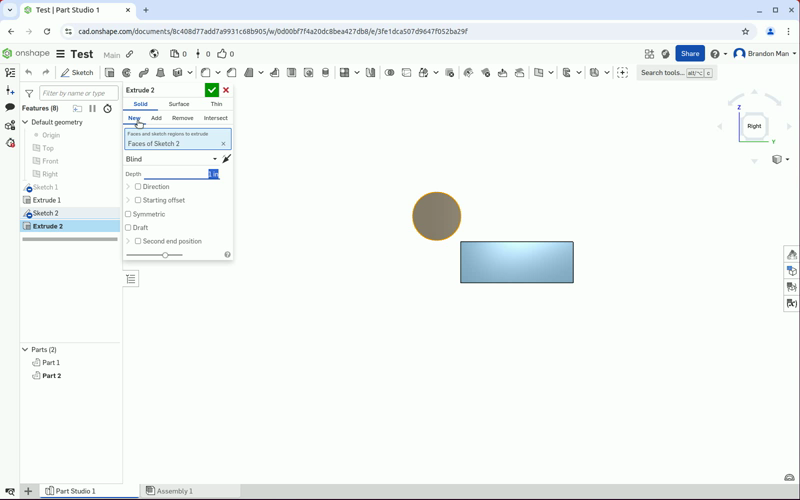
text(8.184)
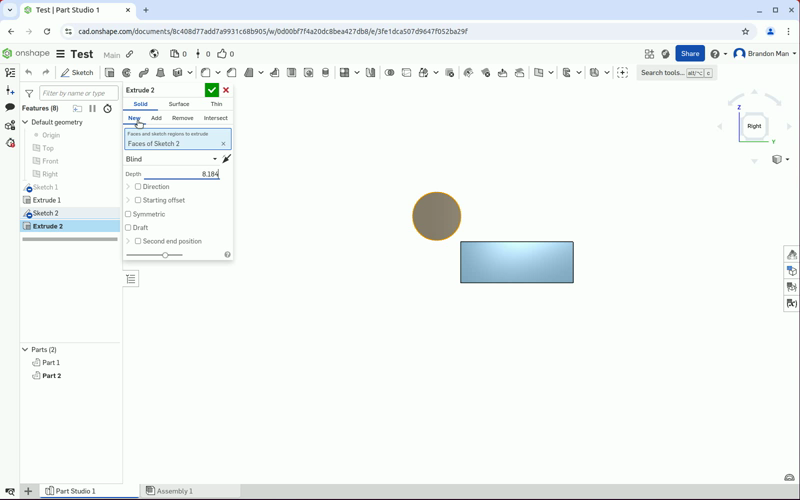
key(enter)
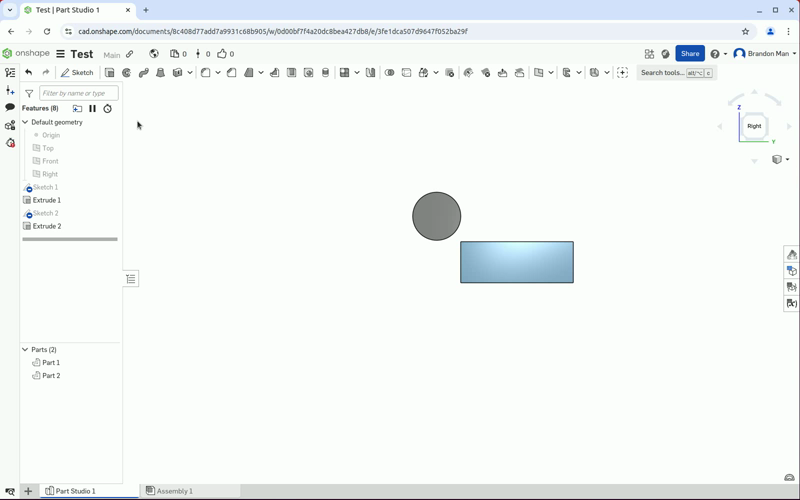
key(shift+h)
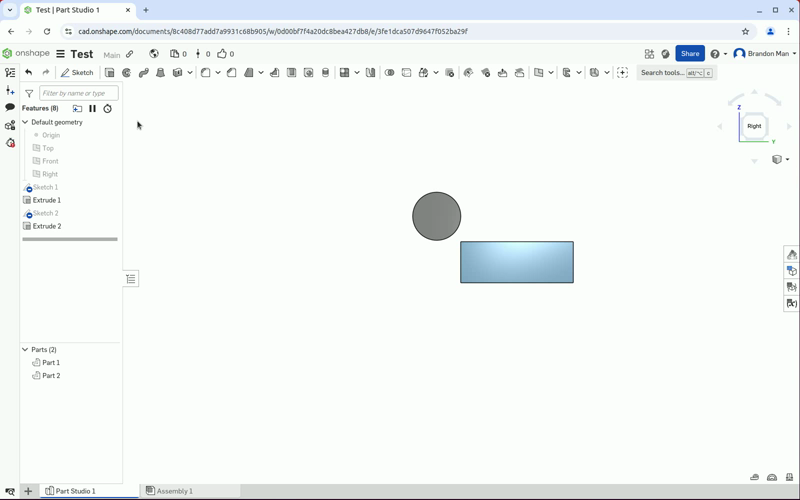
key(shift+h)
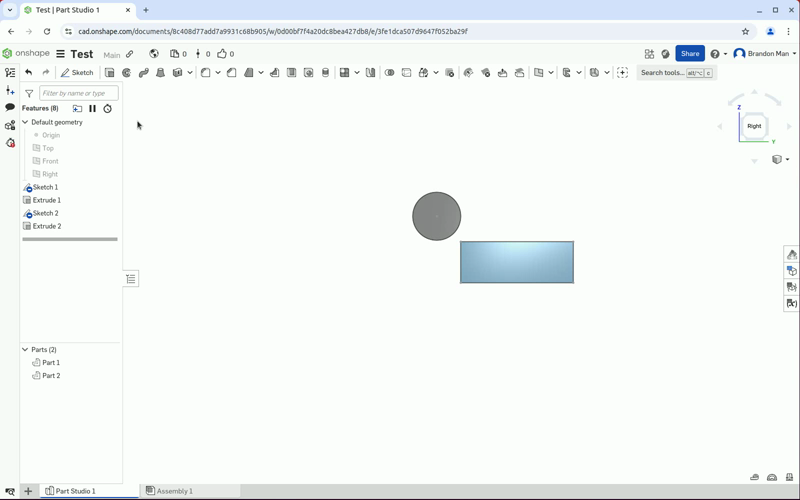
key(shift+7)
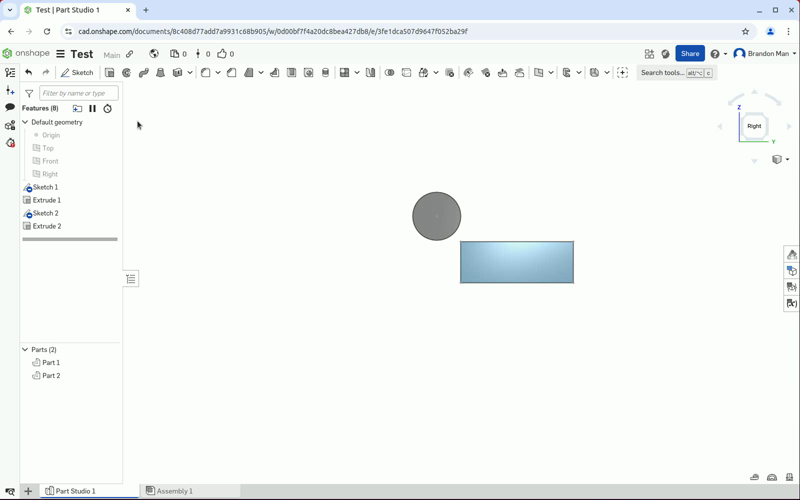
key(right, 2)
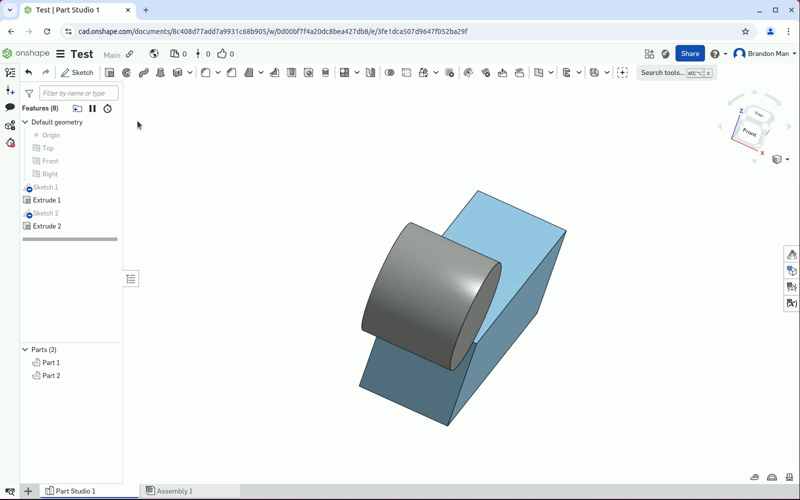
key(down, 2)
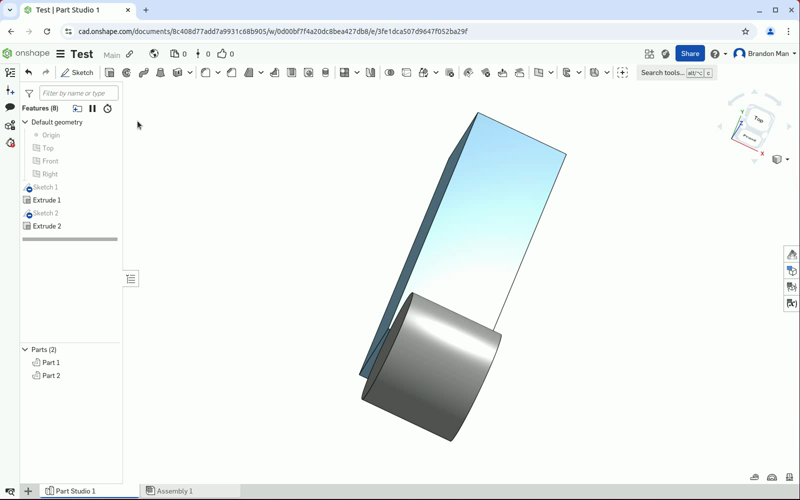
key(up, 2)
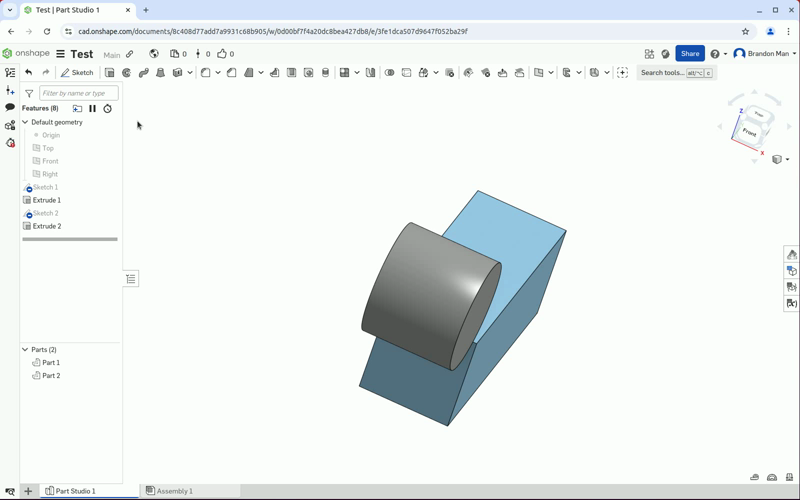
key(left, 2)
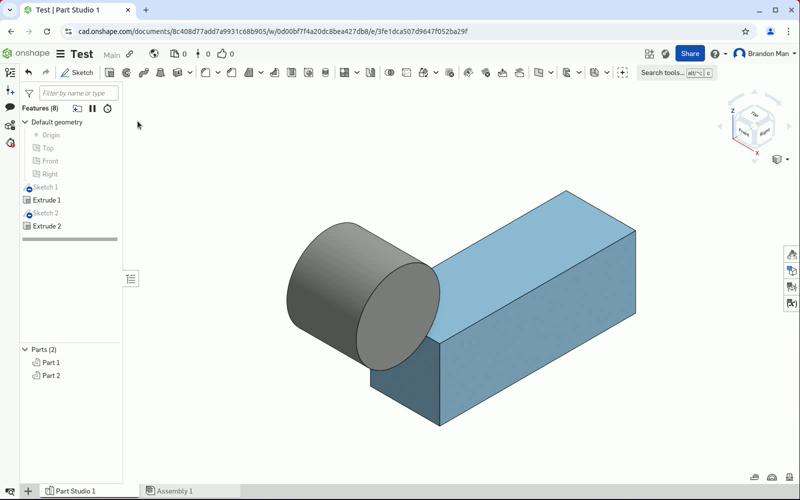
mouse_move(73, 189)
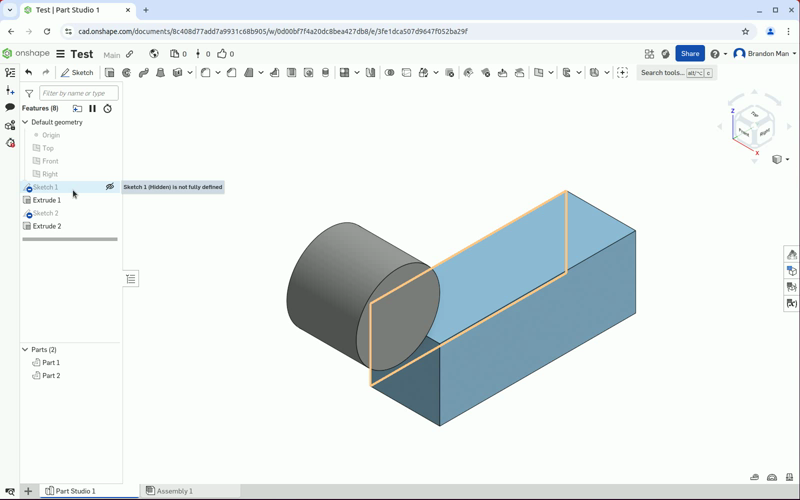
click(73, 189)